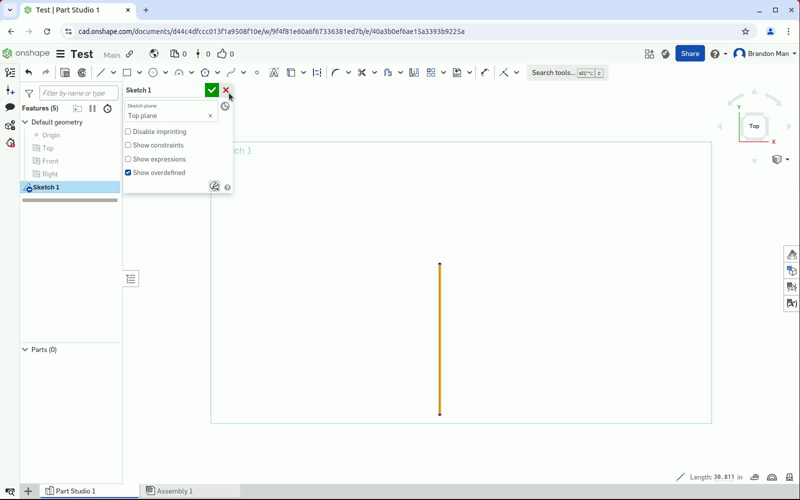
key(shift+h)
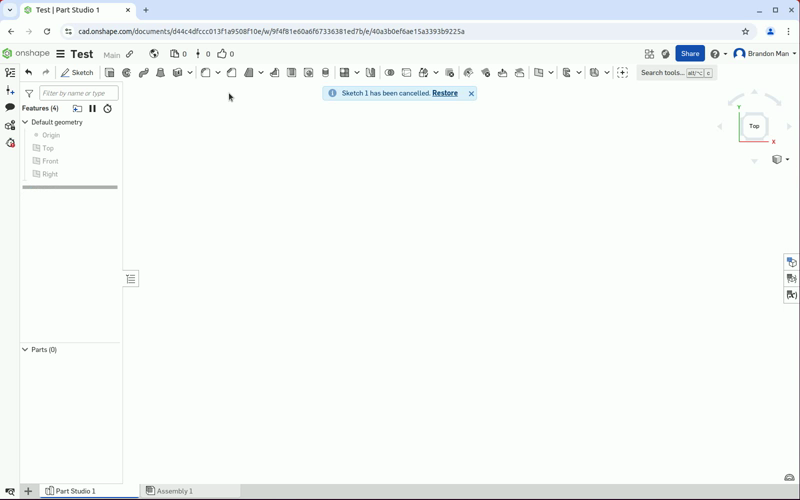
mouse_move(73, 352)
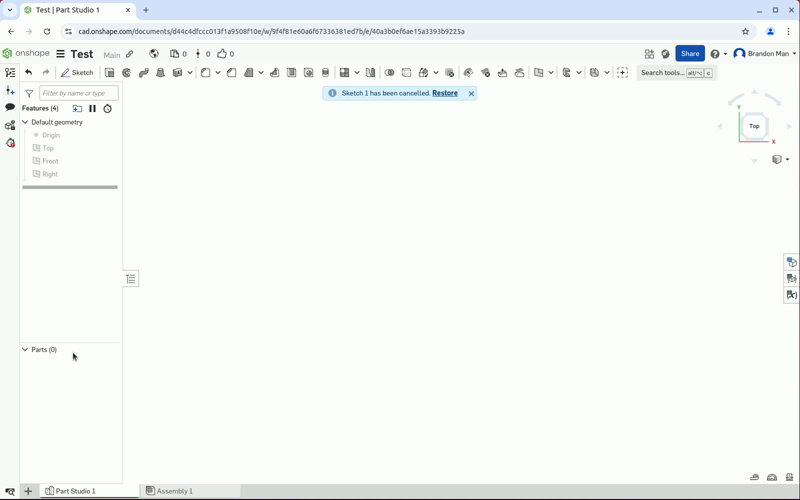
key(y)
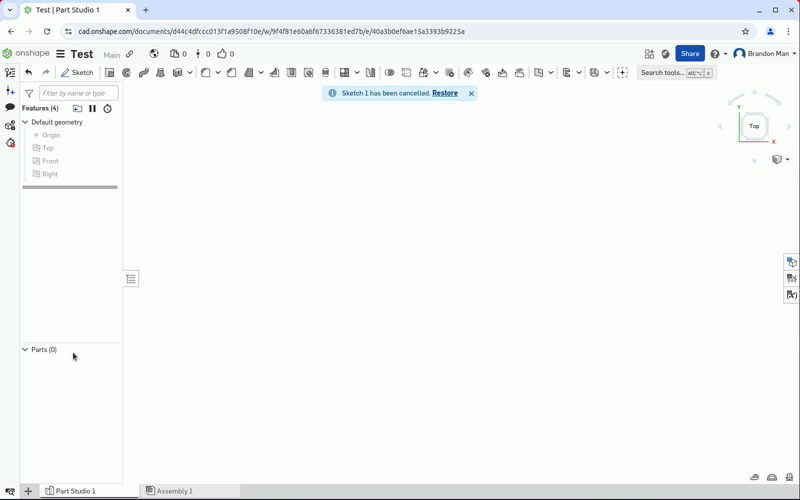
key(shift+p)
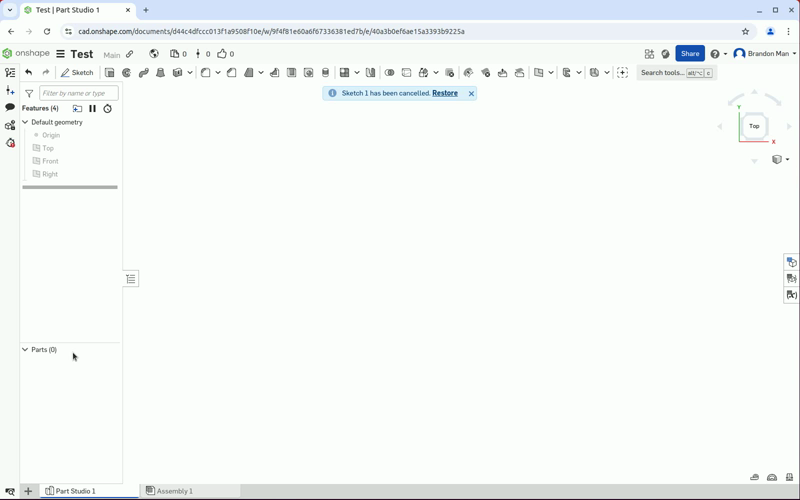
key(space)
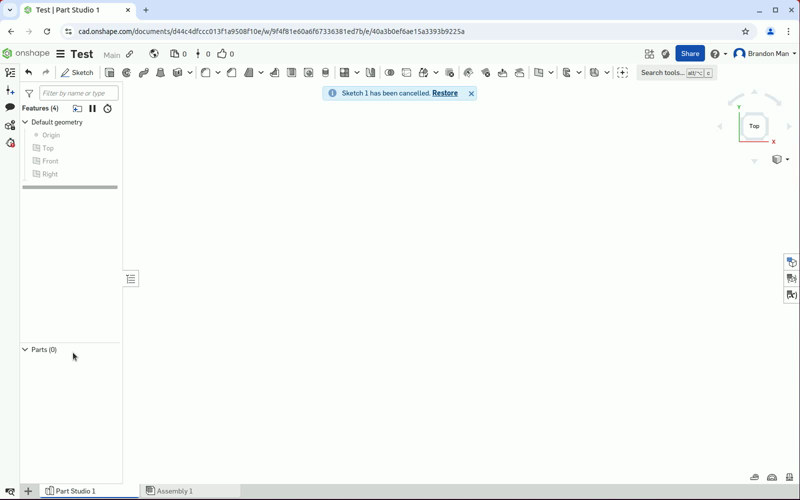
key_down(shift)
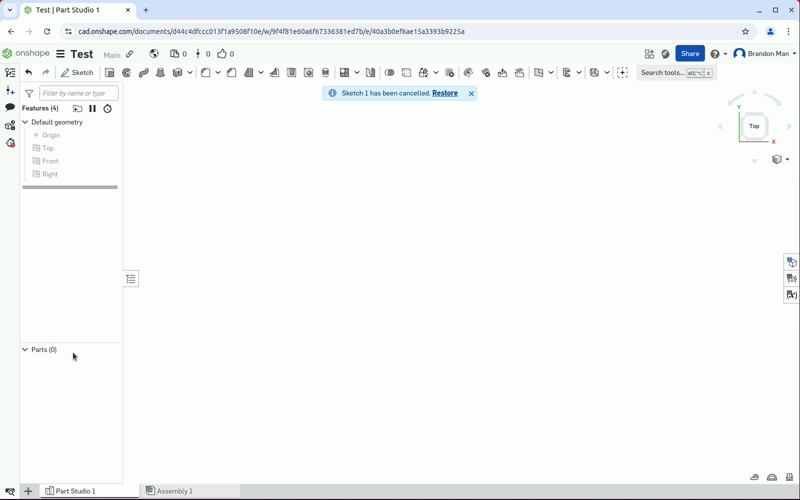
key(up)
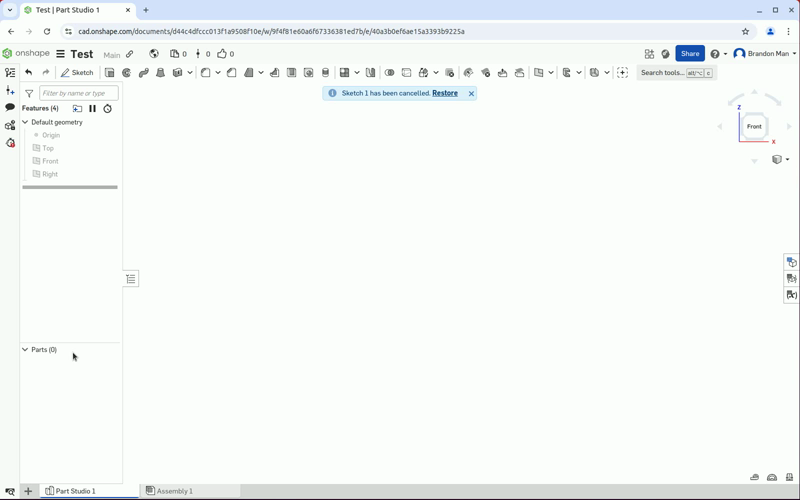
key_up(shift)
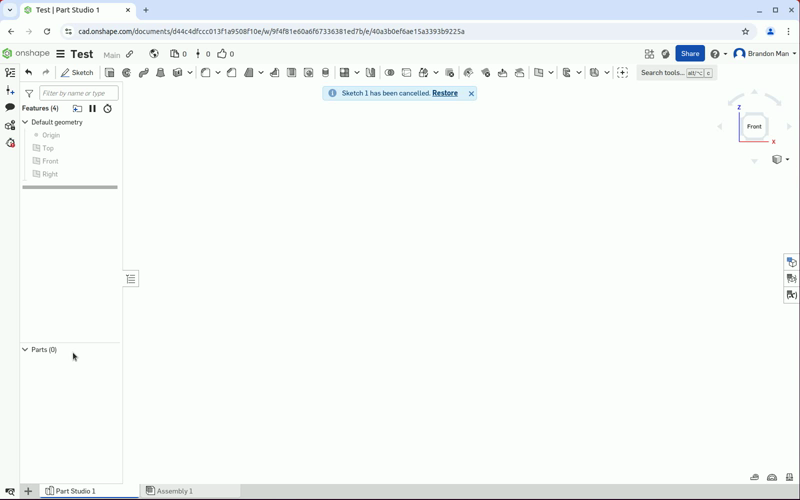
mouse_move(73, 352)
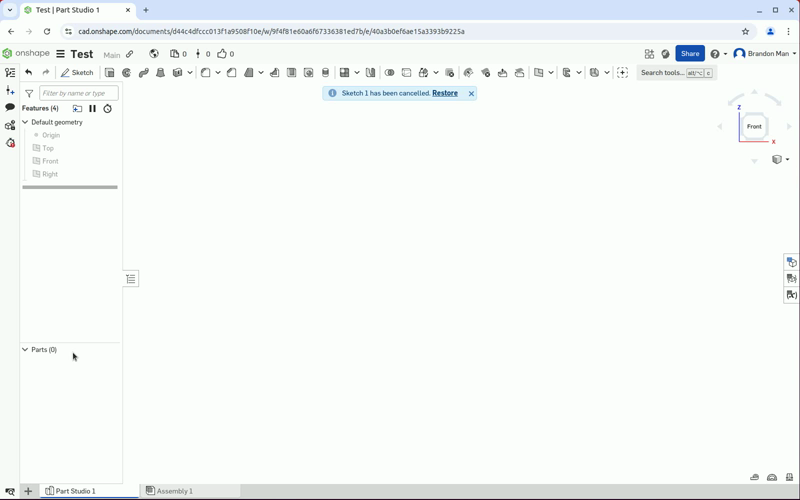
key(shift+y)
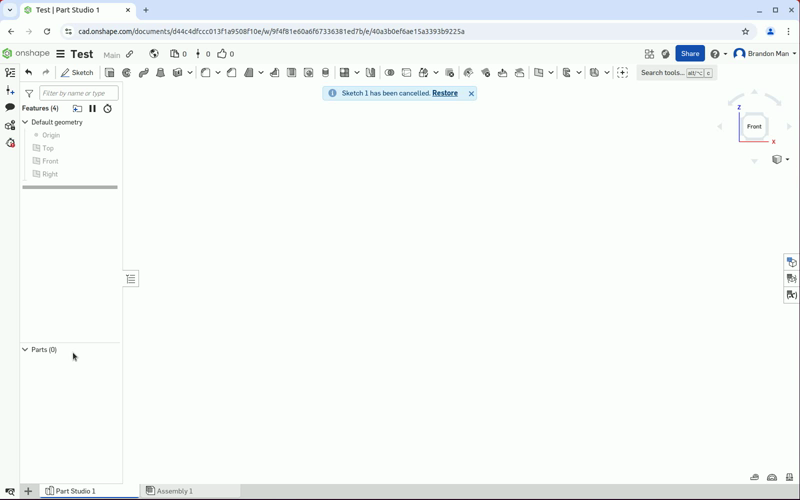
key(shift+s)
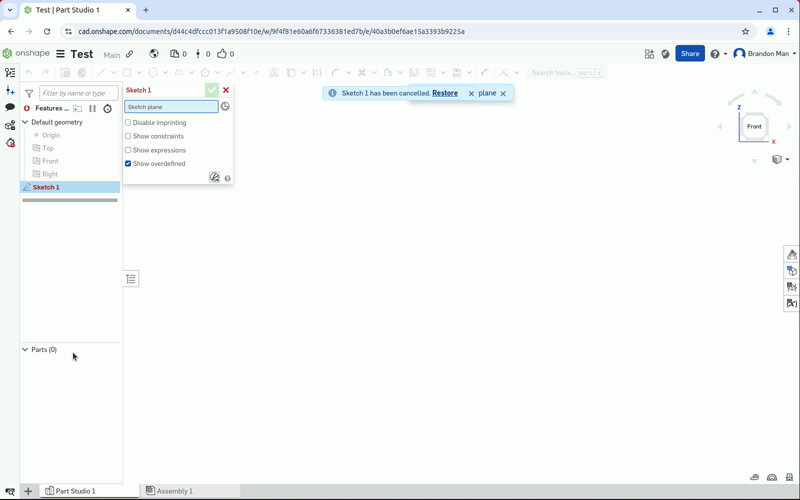
mouse_move(73, 163)
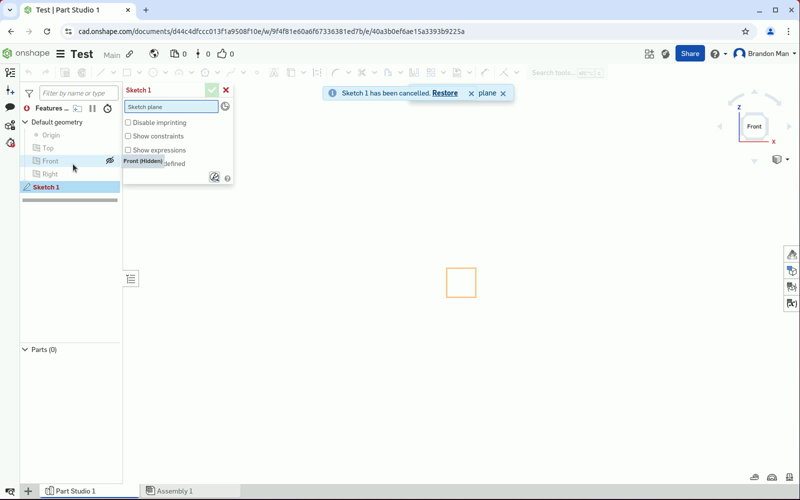
click(73, 163)
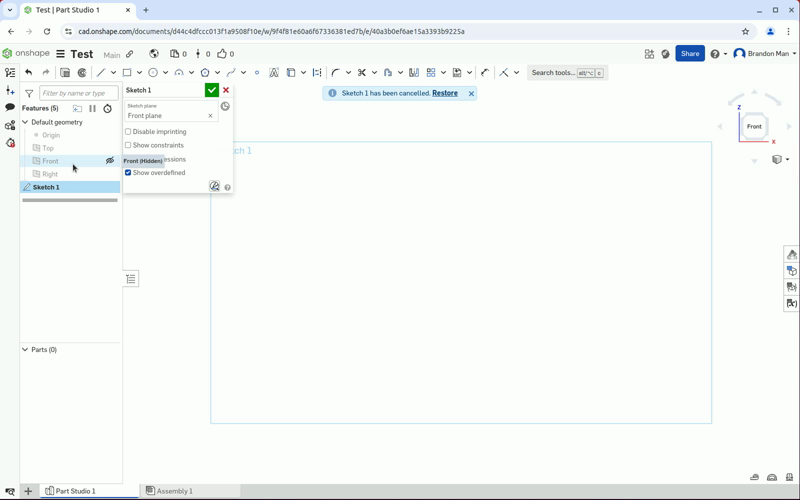
mouse_move(73, 352)
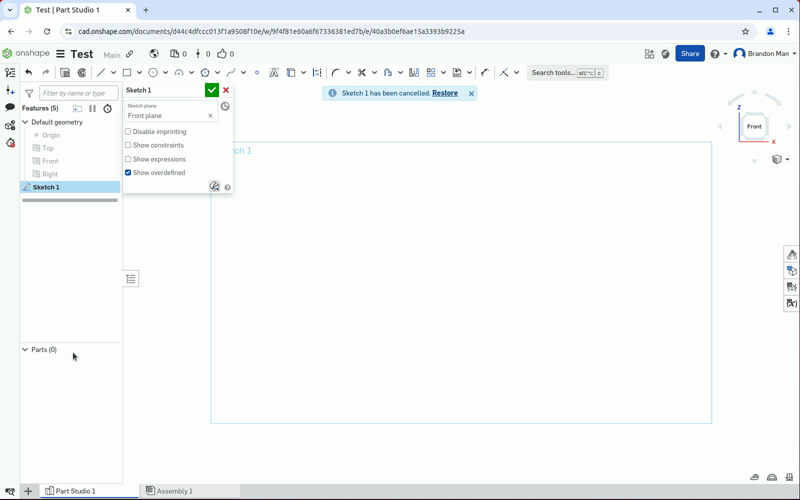
key(y)
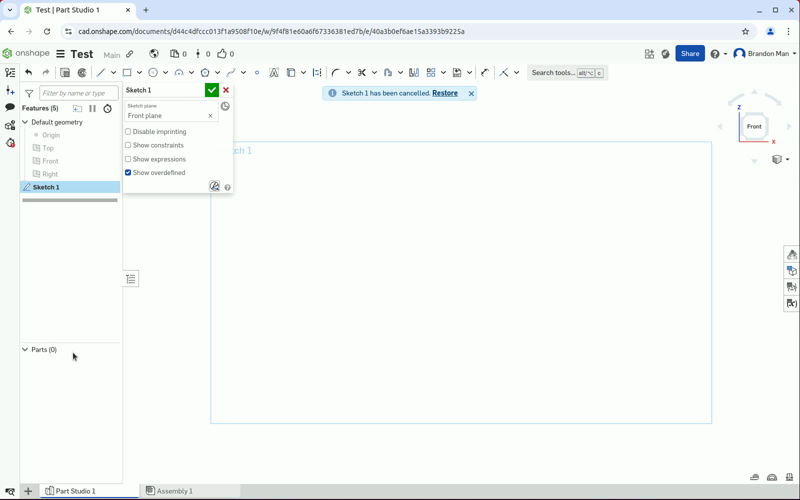
key(c)
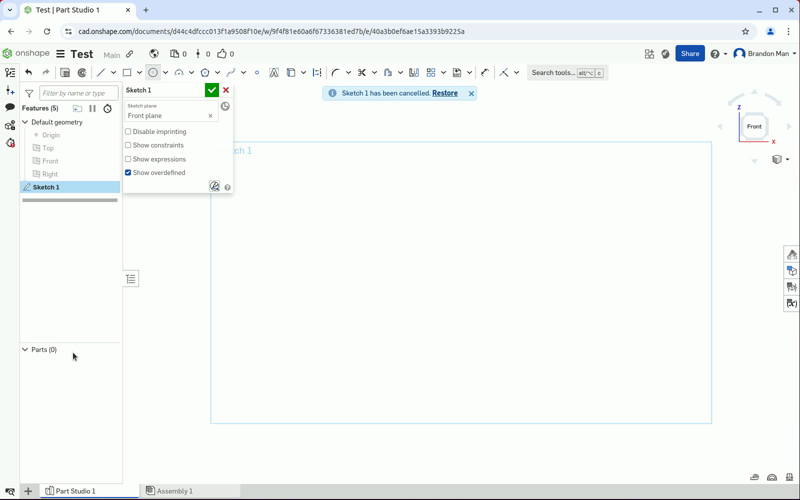
key_down(shift)
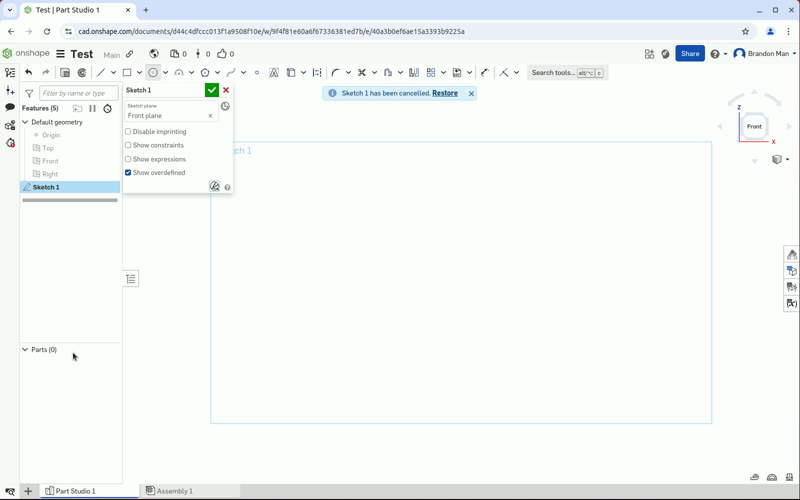
mouse_move(453, 279)
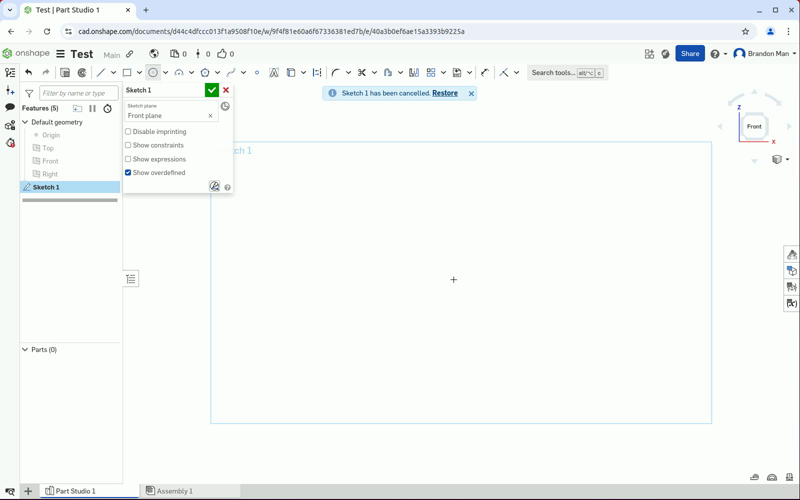
click(453, 279)
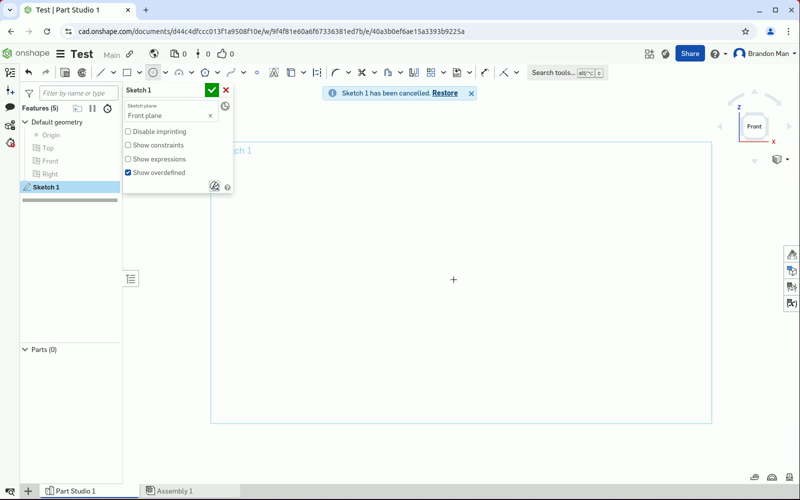
key_up(shift)
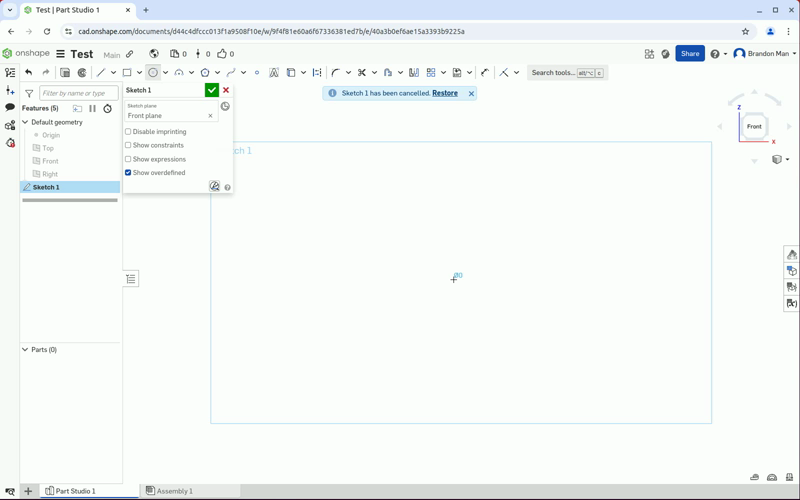
mouse_move(454, 279)
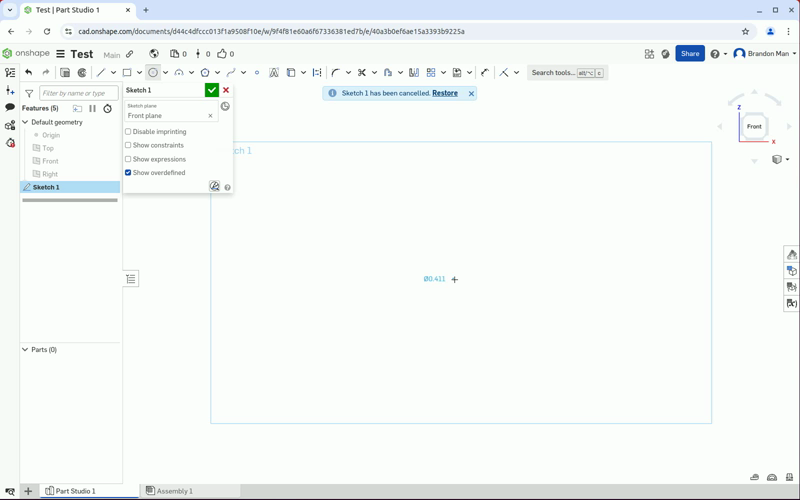
scroll(6)
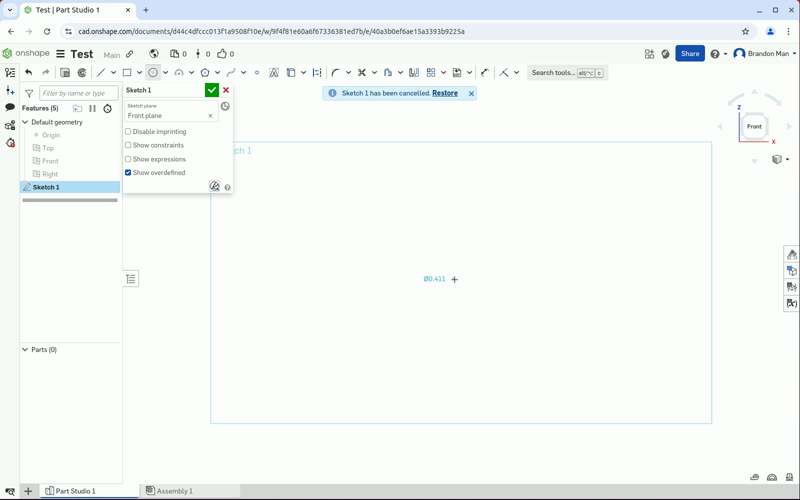
scroll(6)
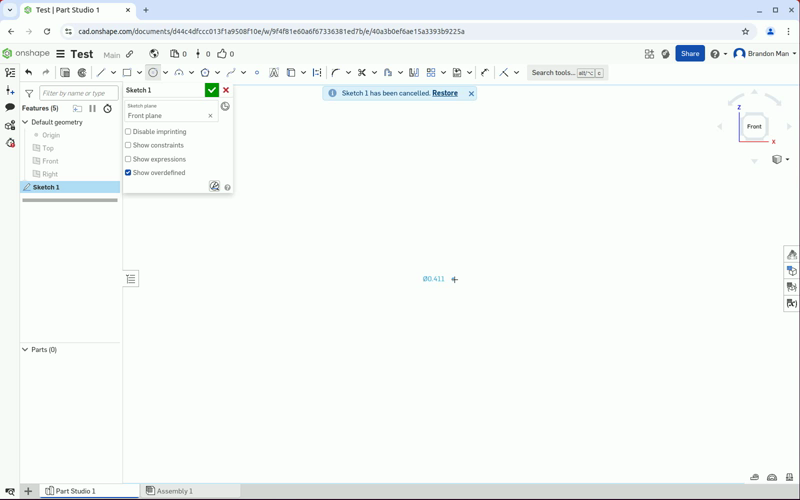
scroll(6)
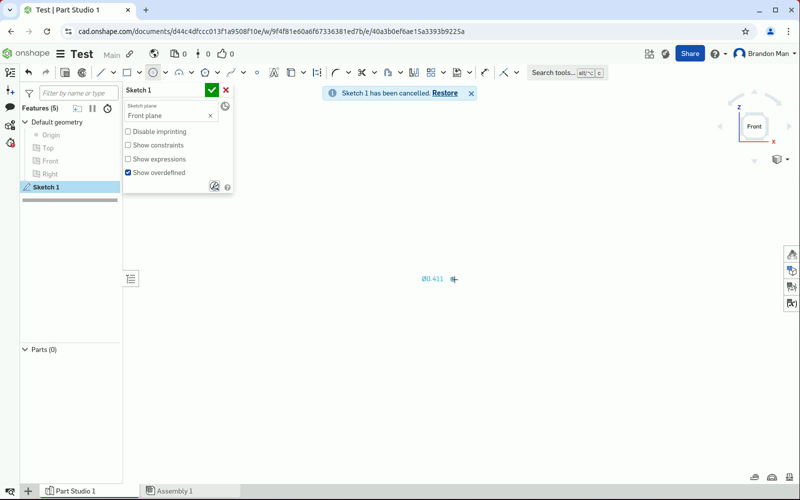
scroll(6)
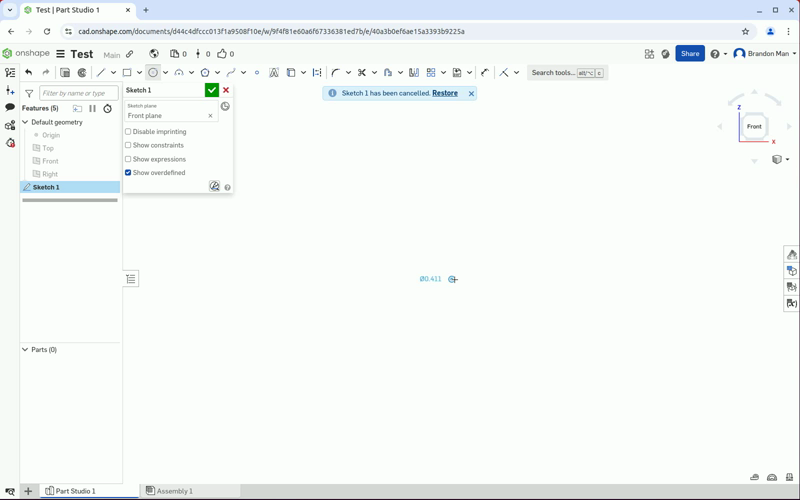
scroll(6)
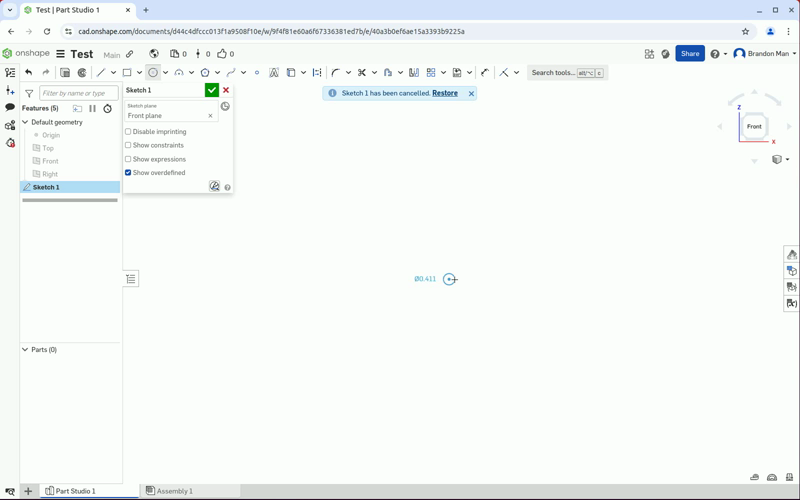
scroll(6)
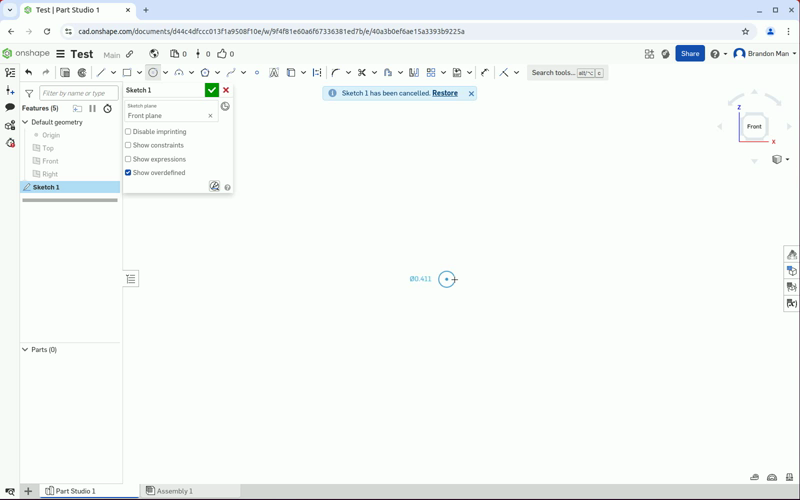
scroll(6)
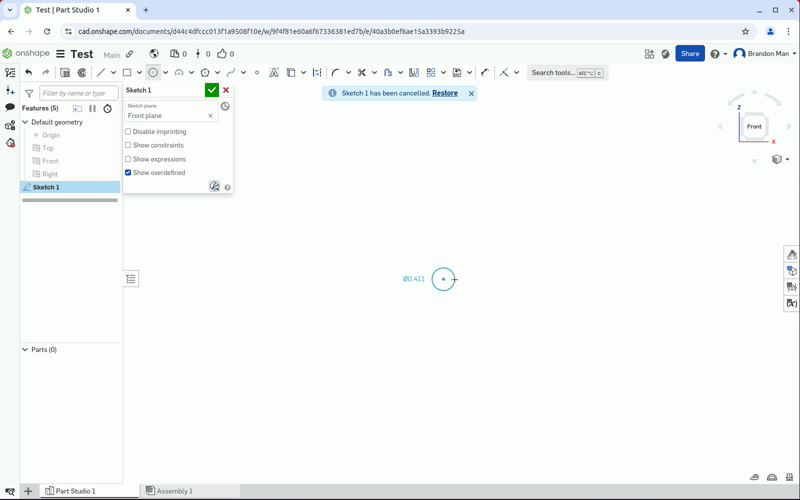
click(454, 279)
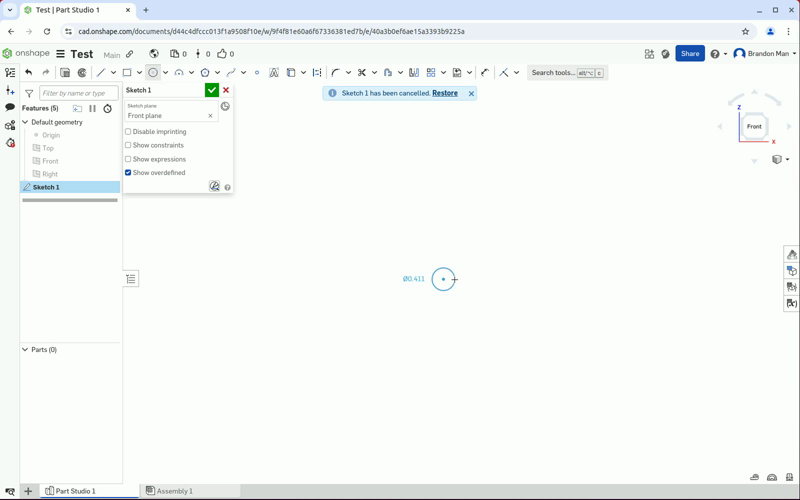
scroll(-6)
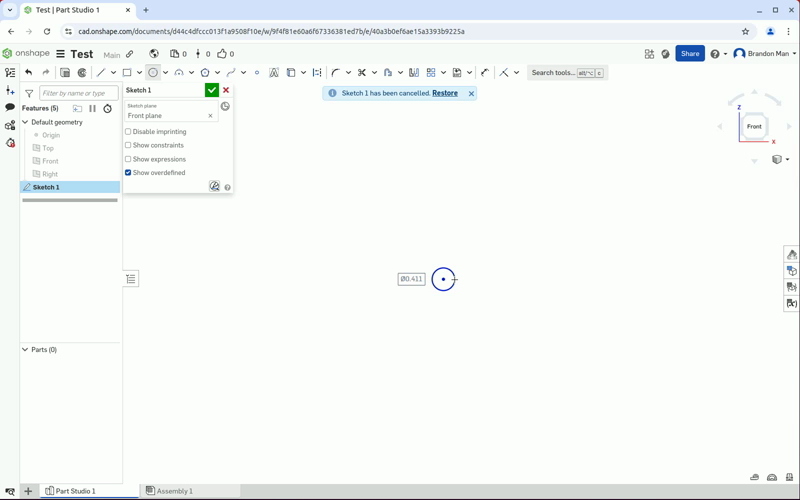
scroll(-6)
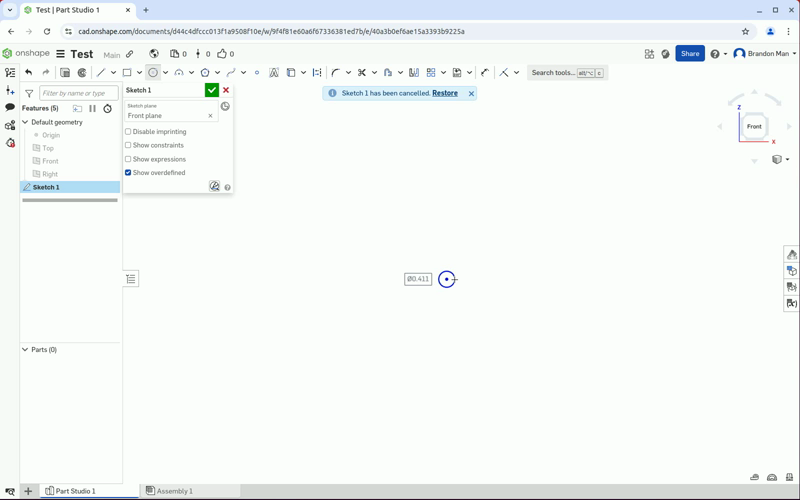
scroll(-6)
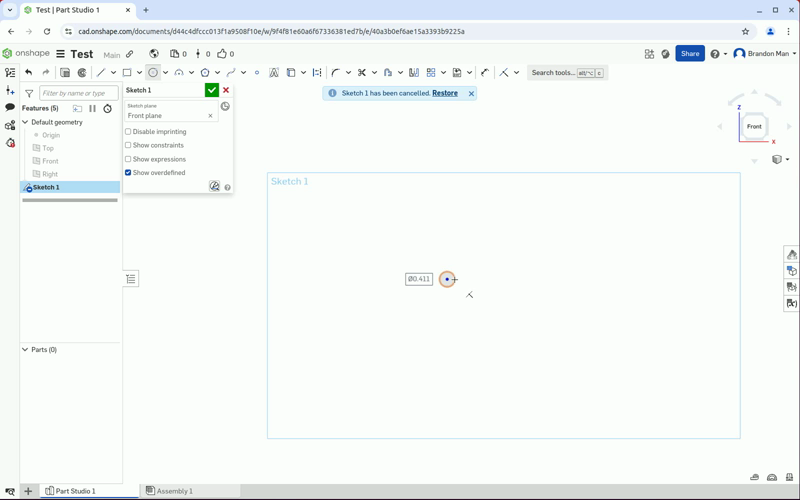
scroll(-6)
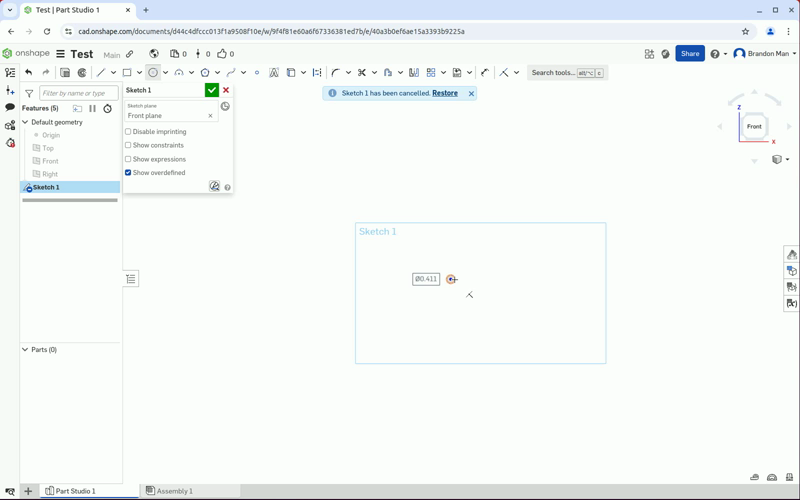
scroll(-6)
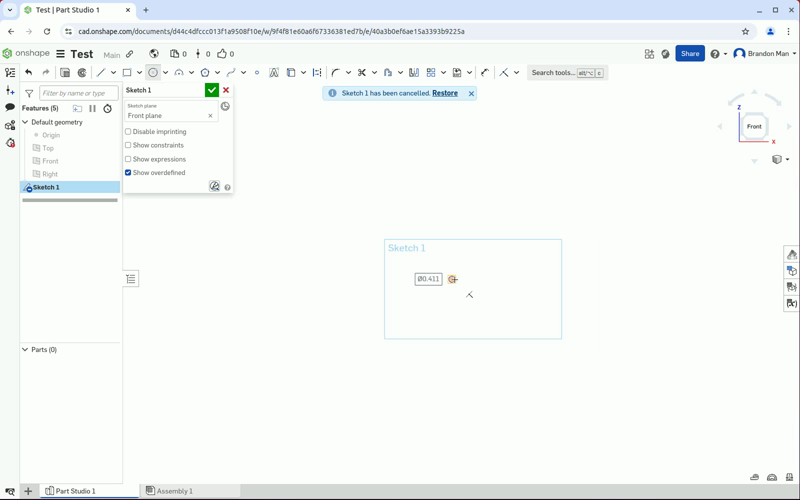
scroll(-6)
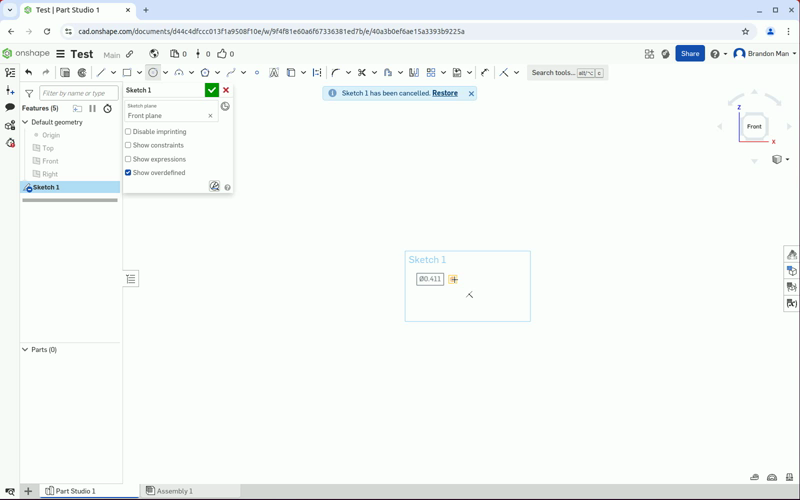
scroll(-6)
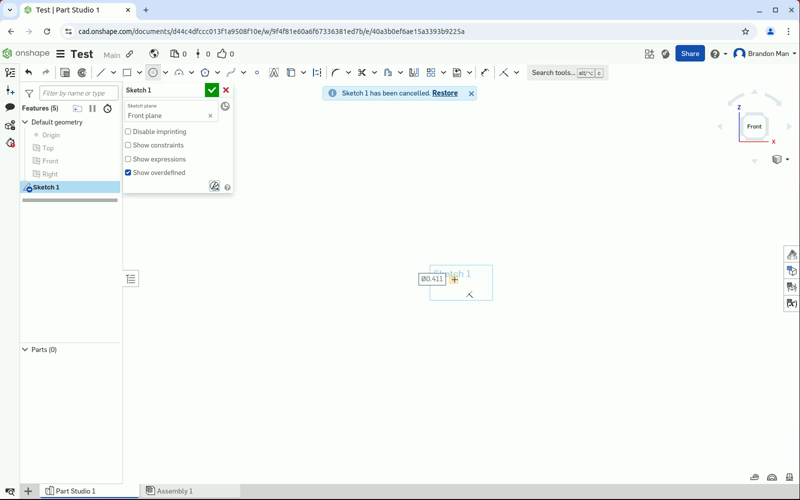
key(esc)
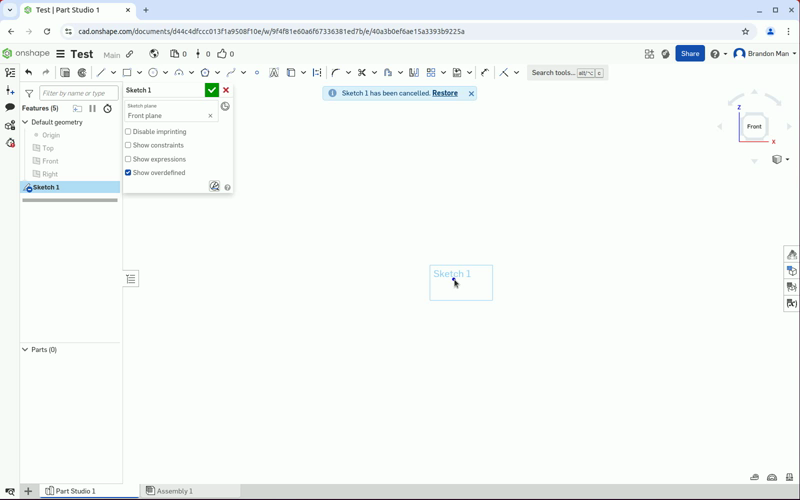
mouse_move(454, 279)
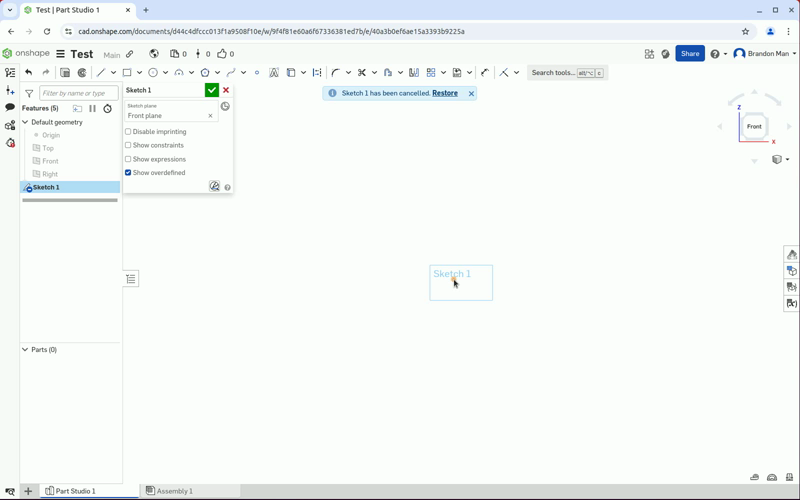
scroll(6)
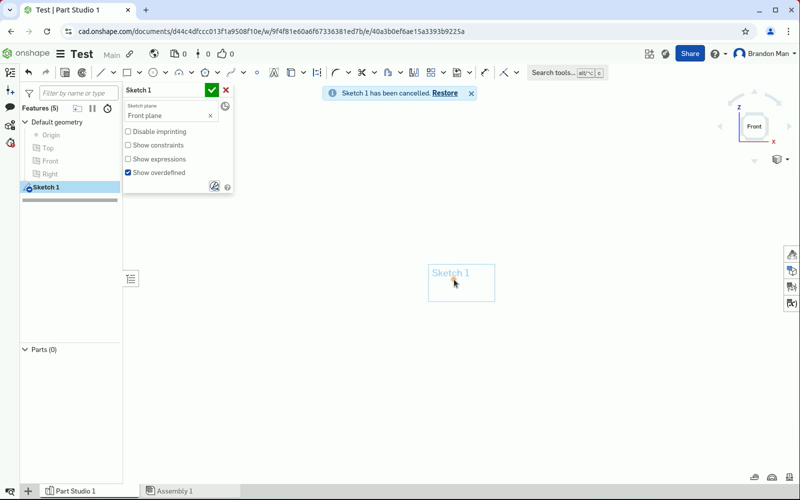
scroll(6)
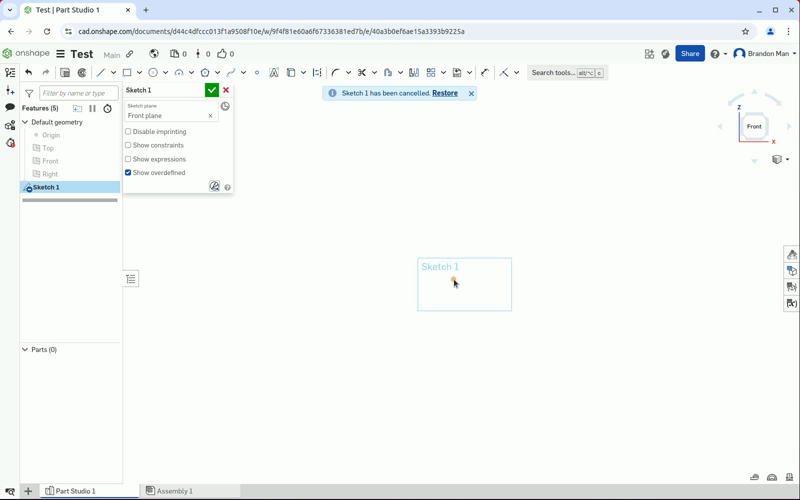
scroll(6)
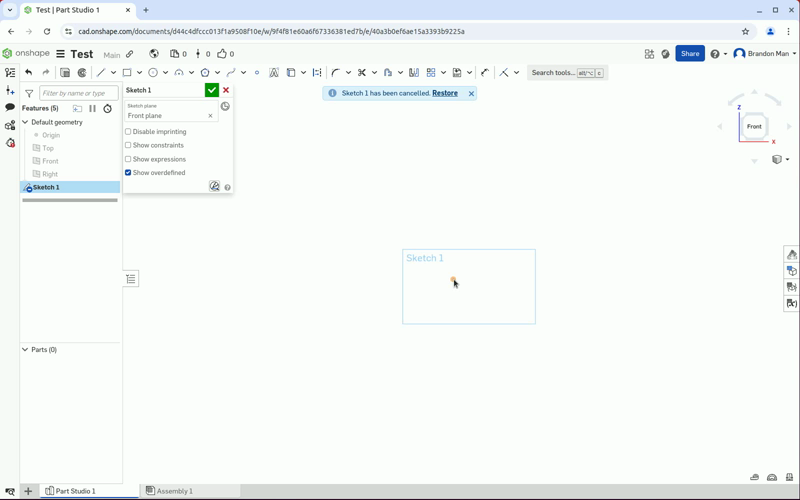
scroll(6)
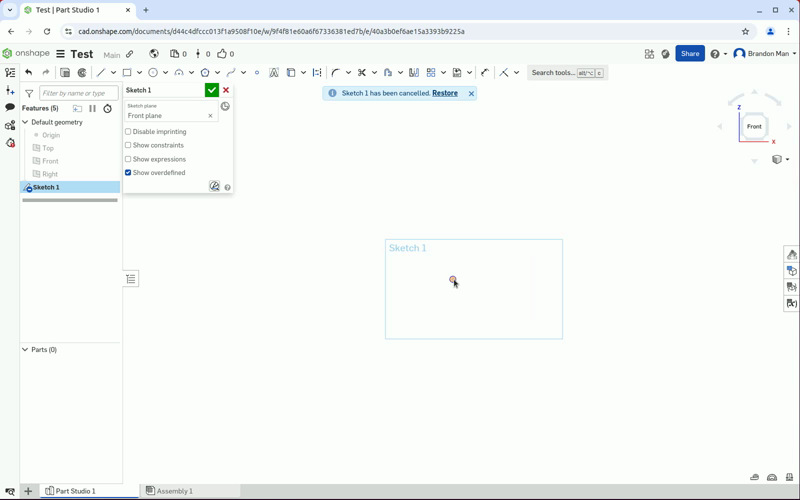
scroll(6)
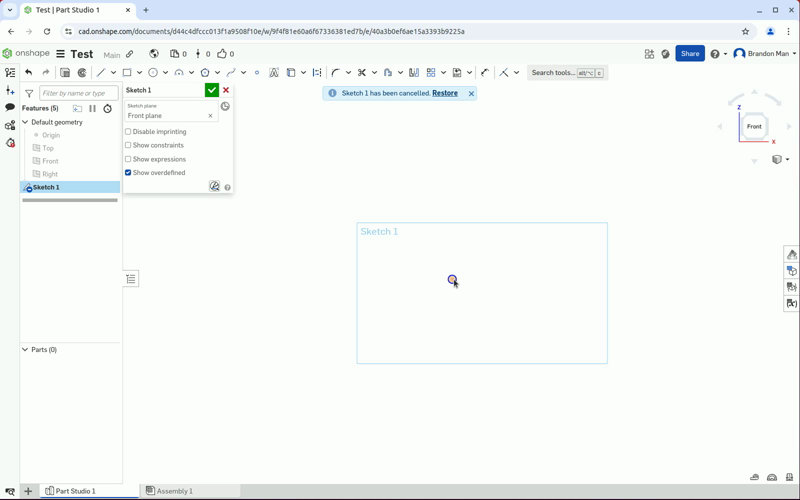
scroll(6)
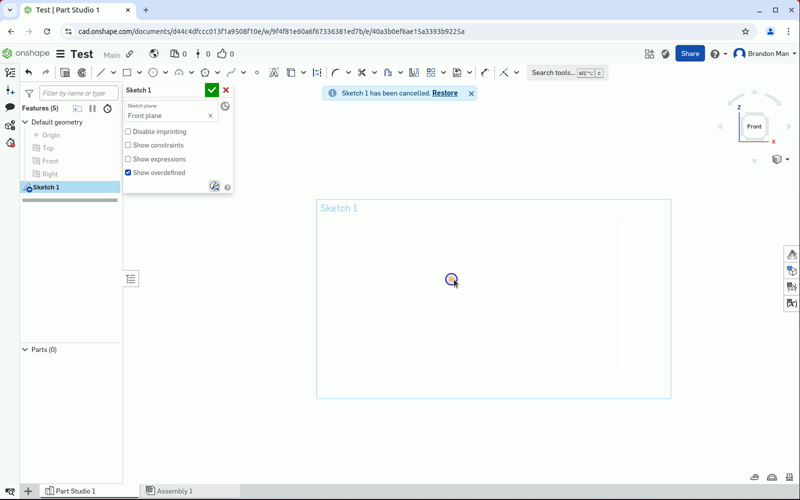
scroll(6)
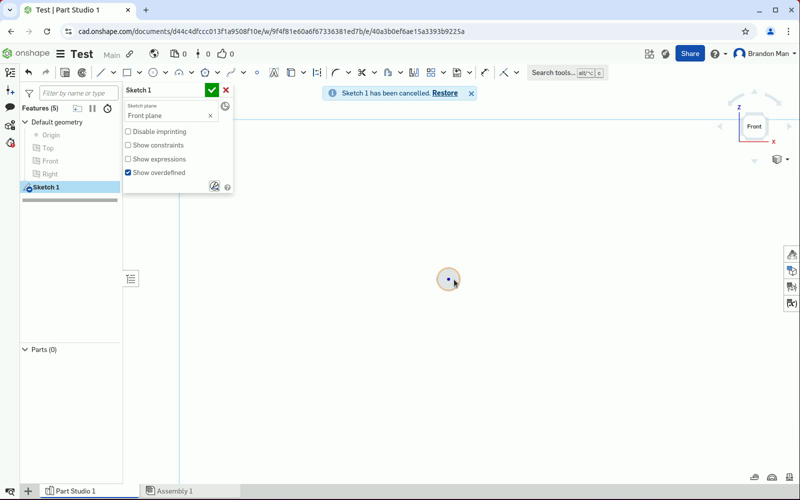
click(454, 279)
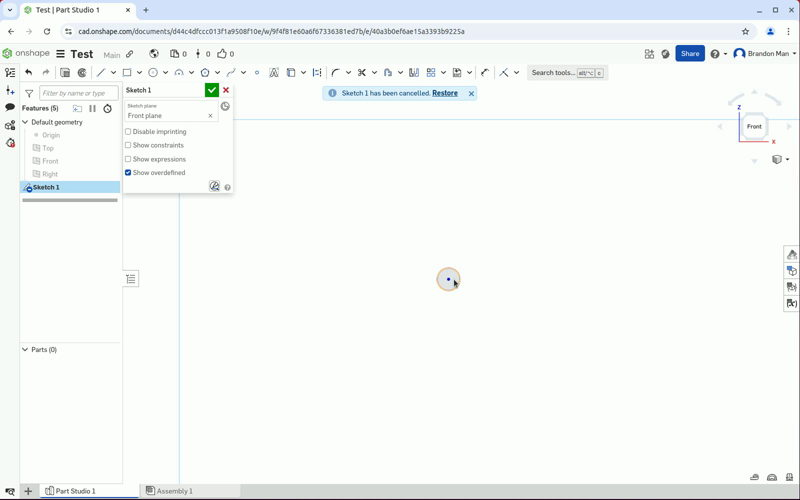
scroll(-6)
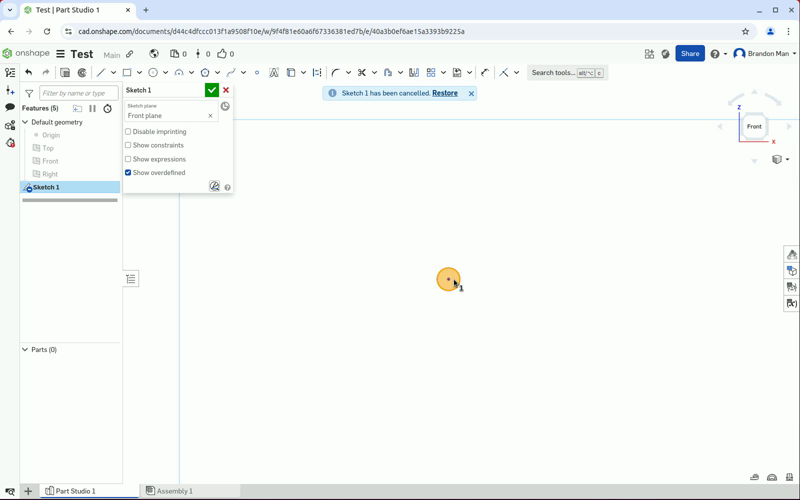
scroll(-6)
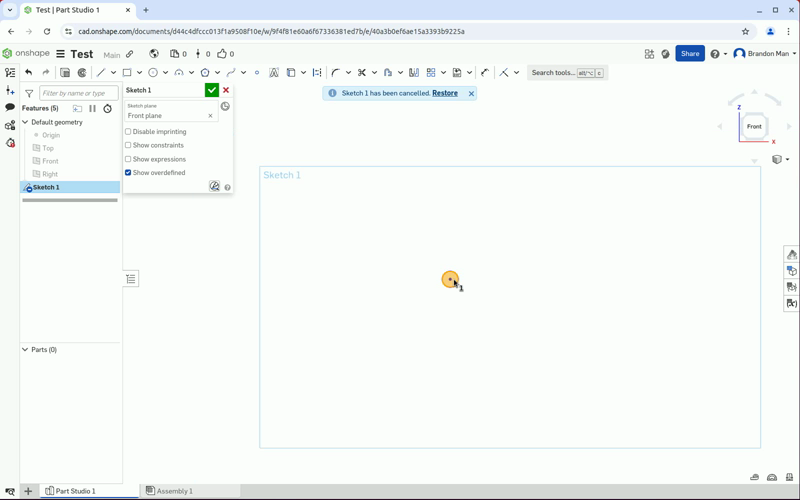
scroll(-6)
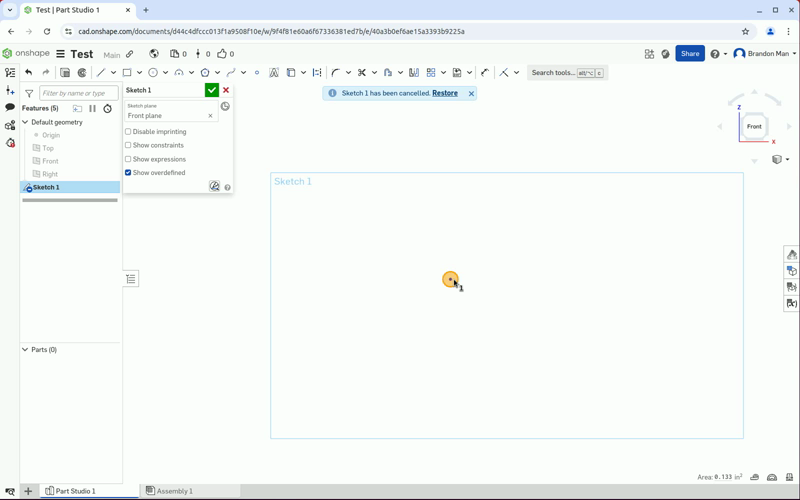
scroll(-6)
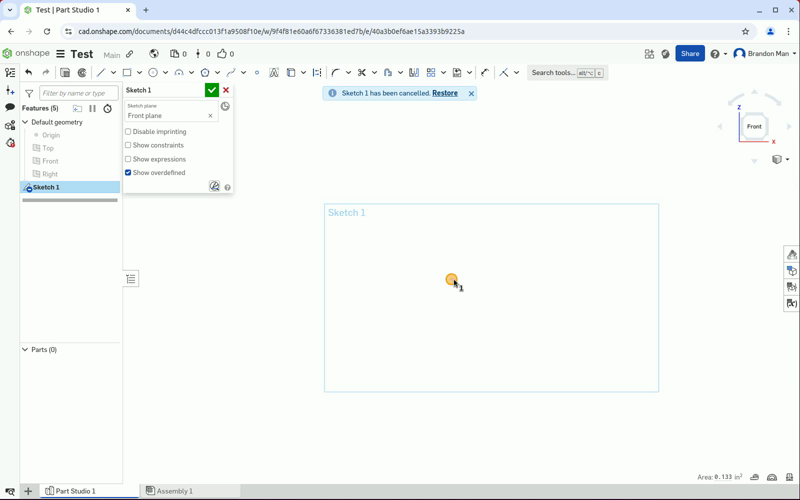
scroll(-6)
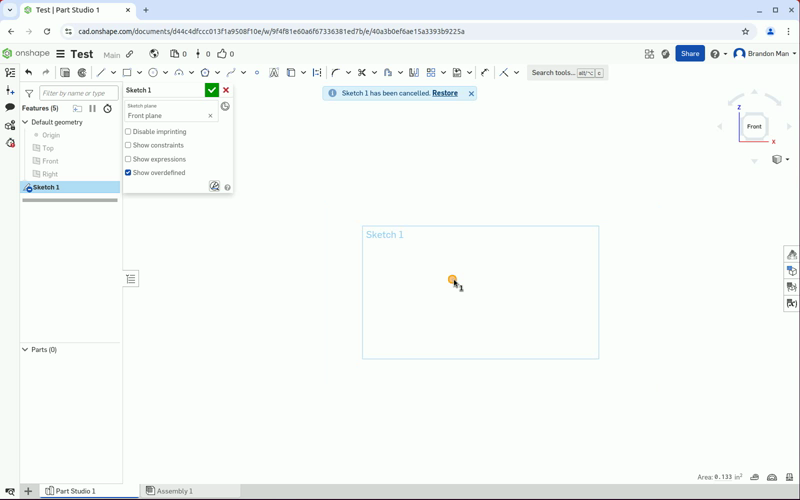
scroll(-6)
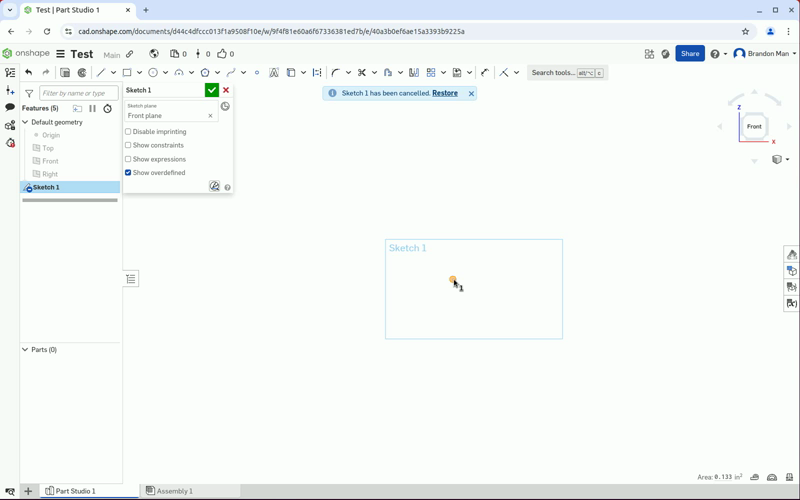
scroll(-6)
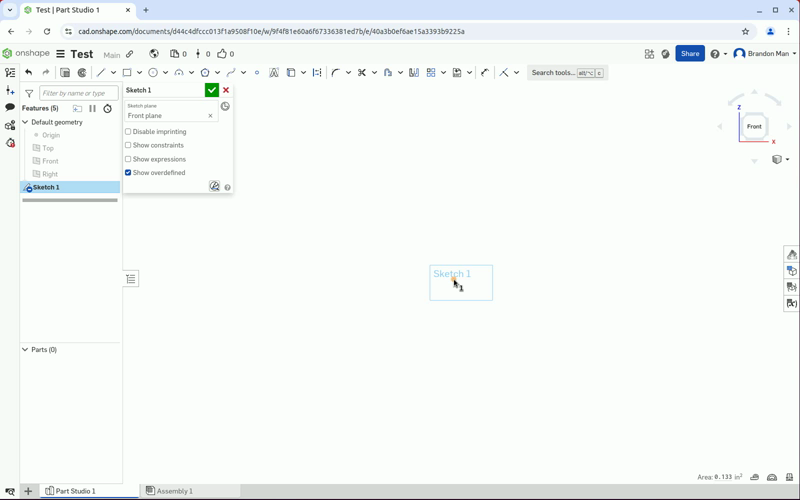
mouse_move(73, 352)
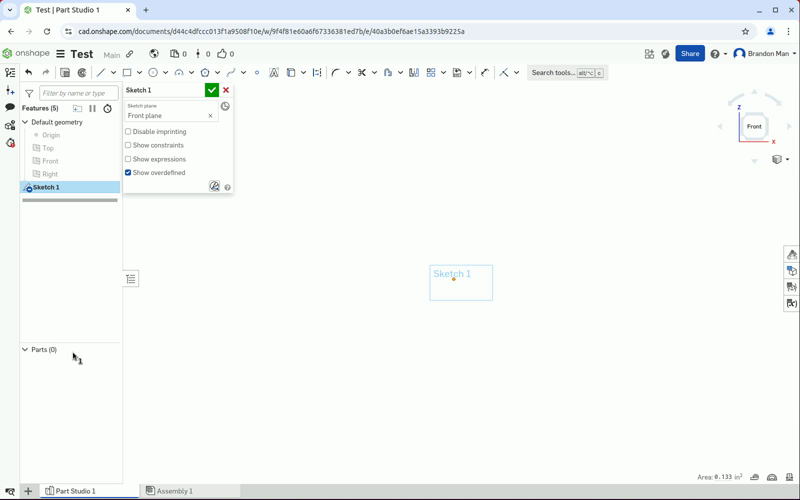
key(shift+y)
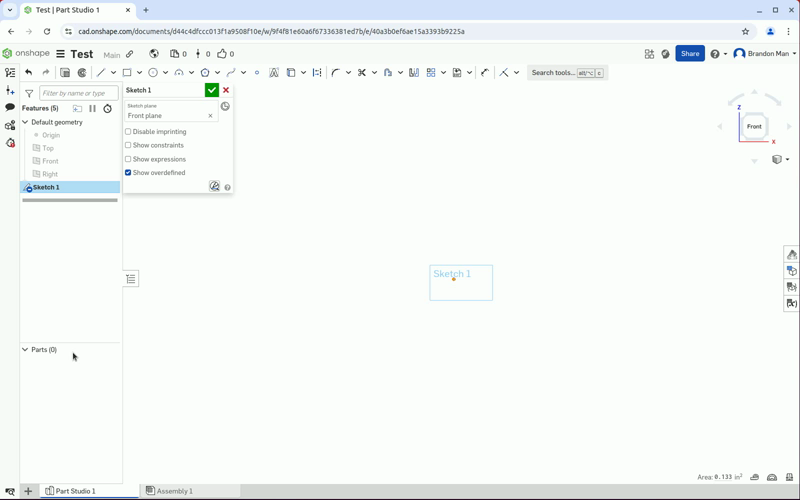
key(shift+e)
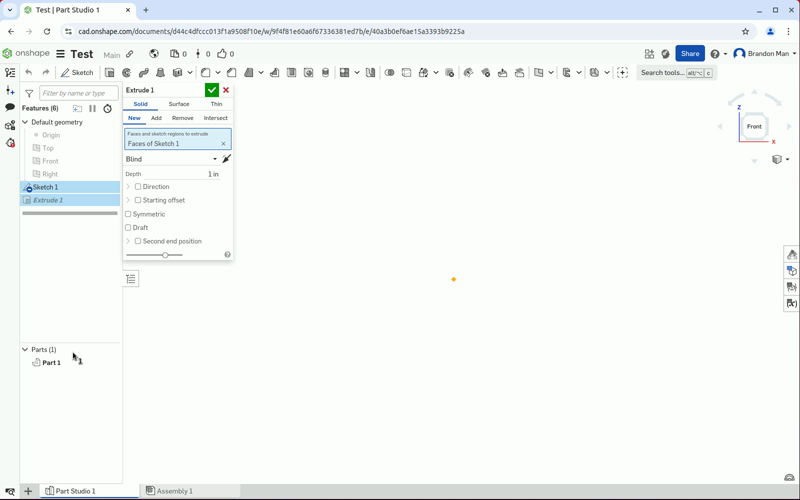
mouse_move(143, 106)
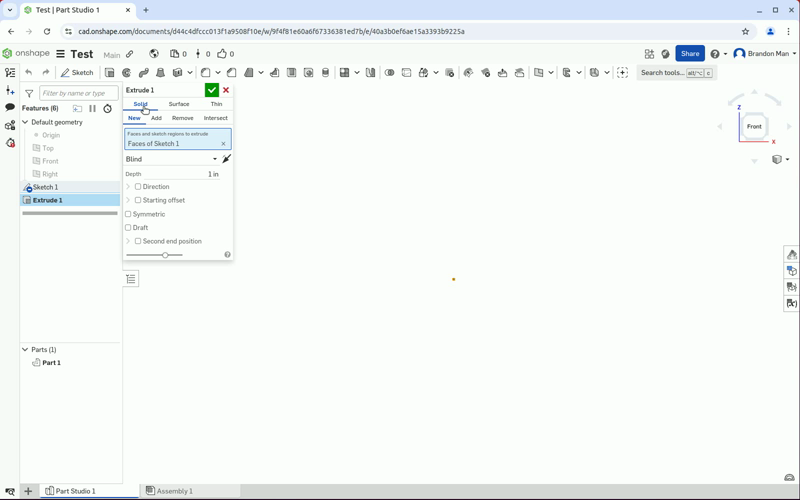
click(143, 106)
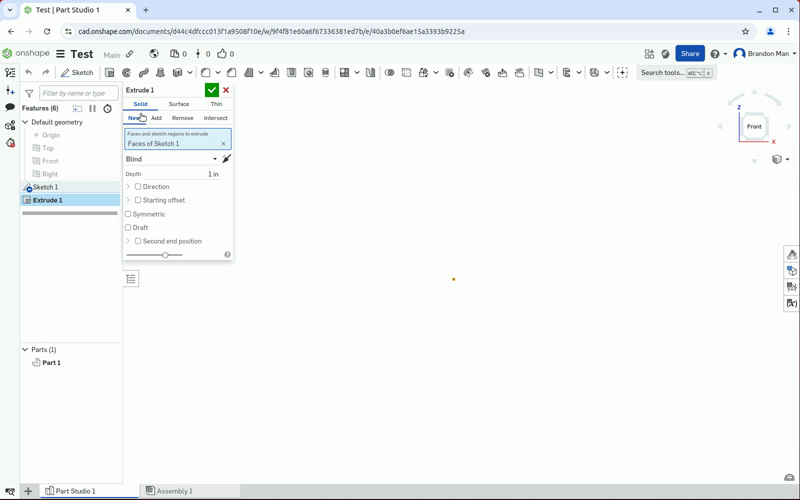
mouse_move(137, 120)
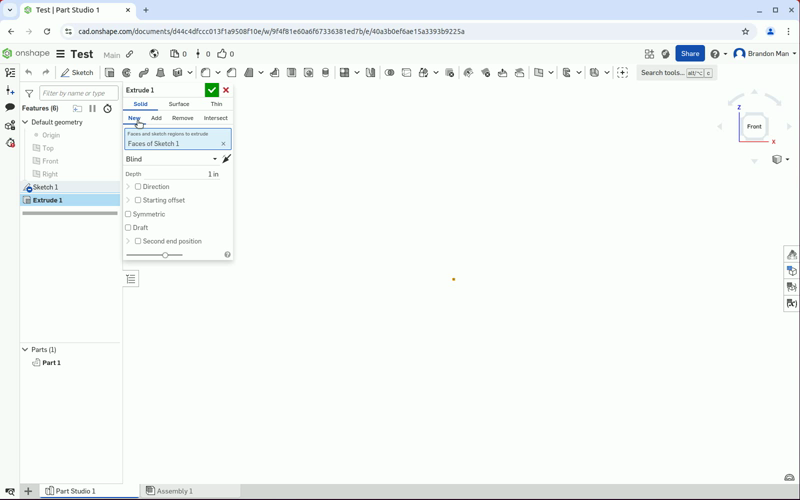
click(137, 120)
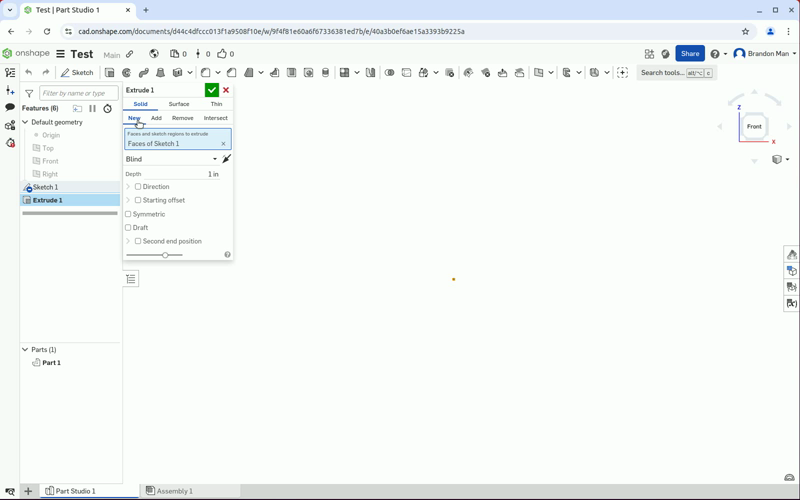
key(tab, 4)
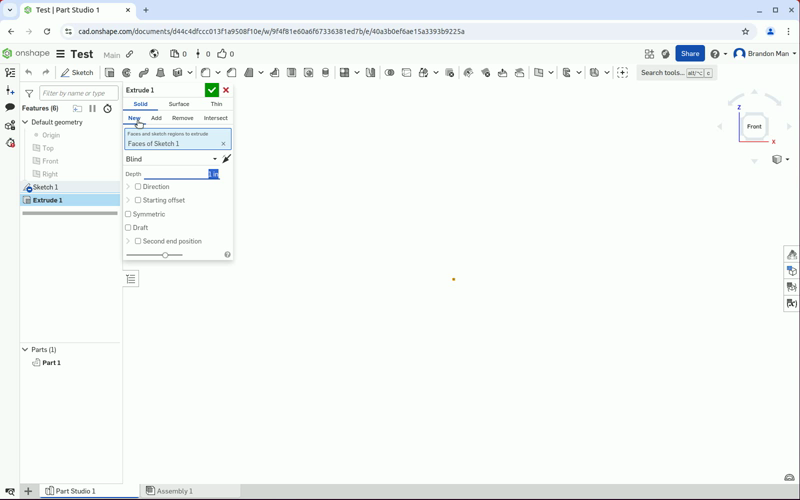
text(-23.108)
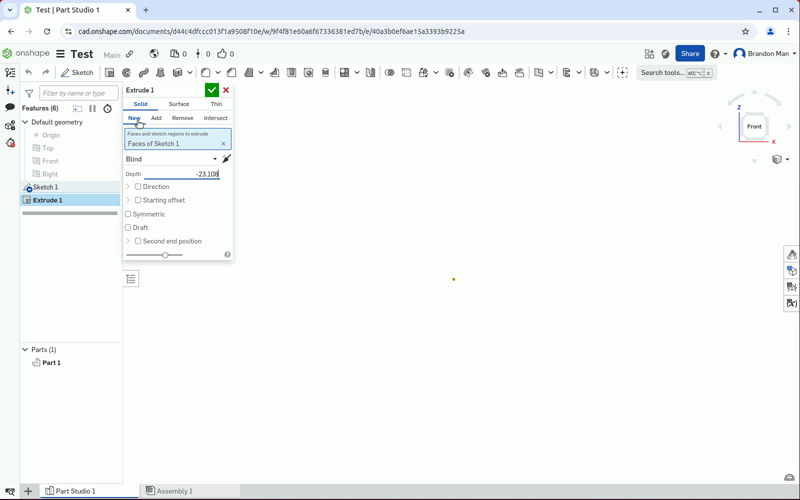
key(enter)
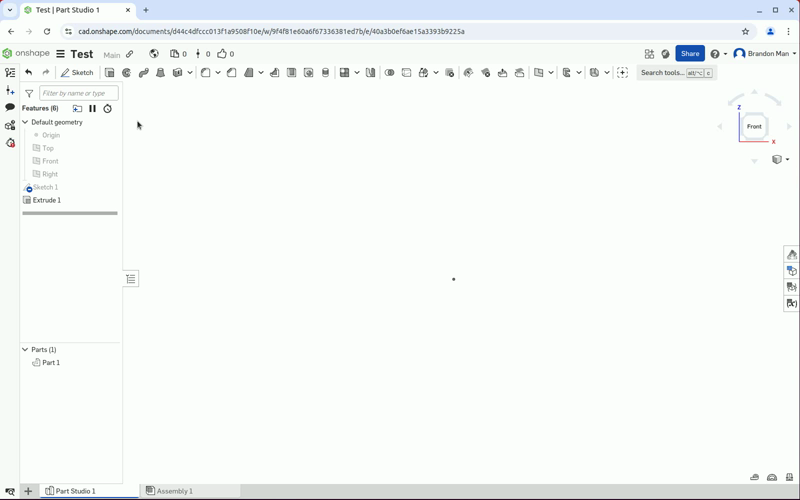
key(shift+h)
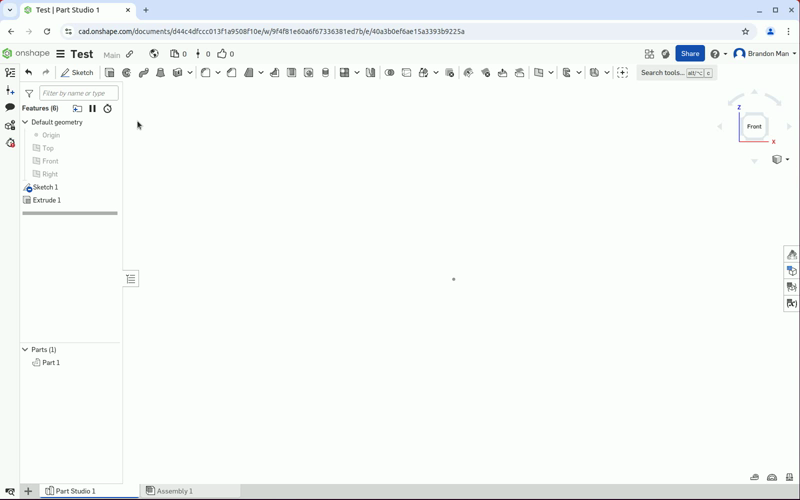
key(shift+h)
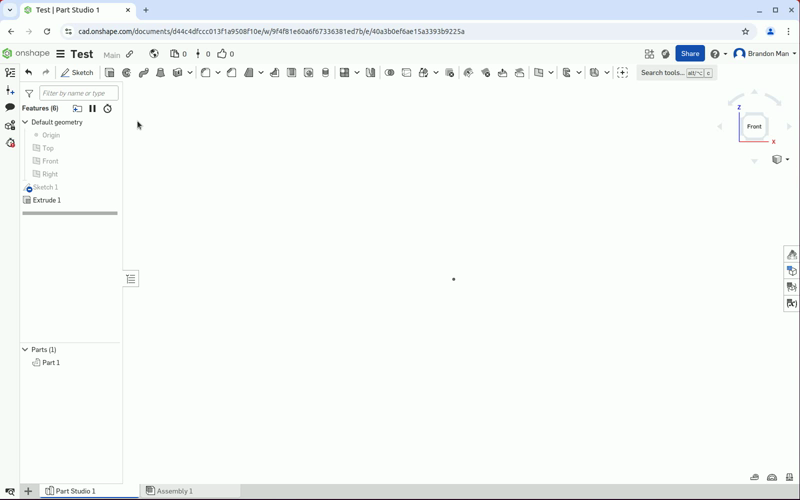
mouse_move(73, 189)
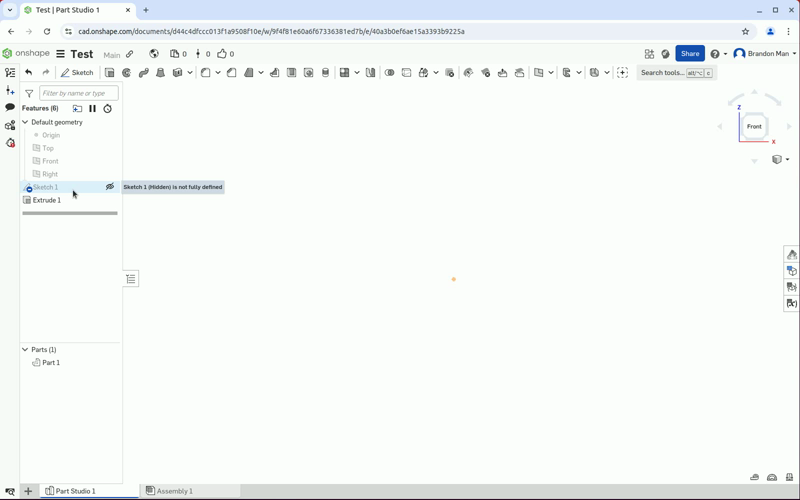
click(73, 189)
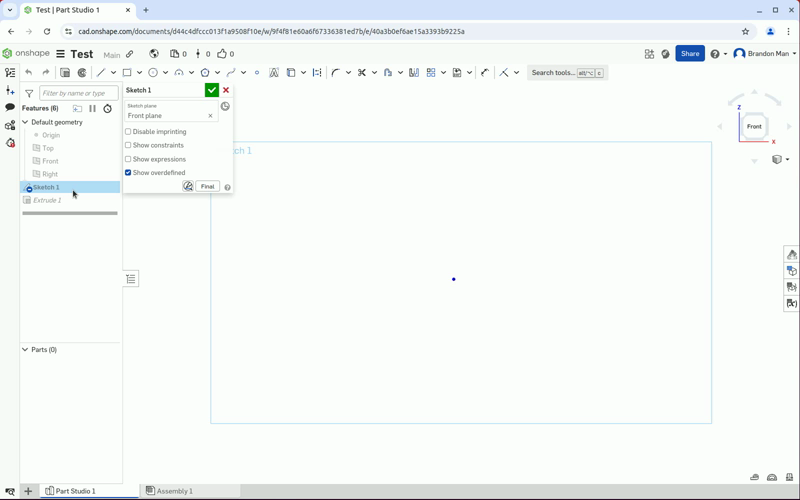
mouse_move(229, 92)
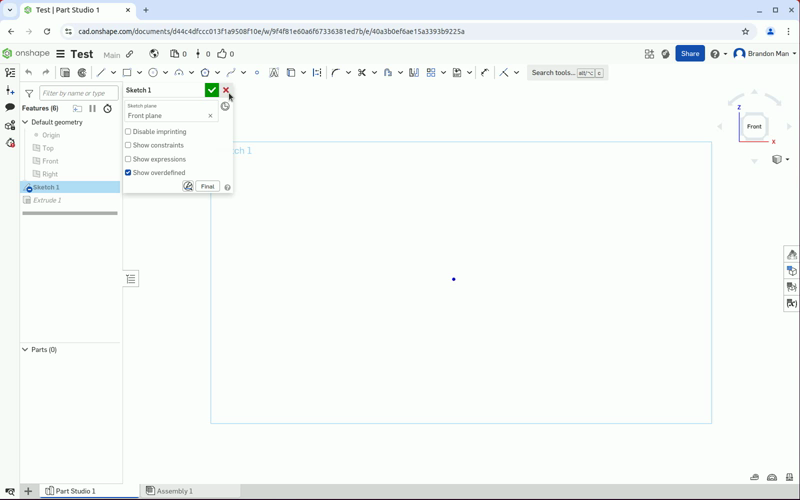
click(229, 92)
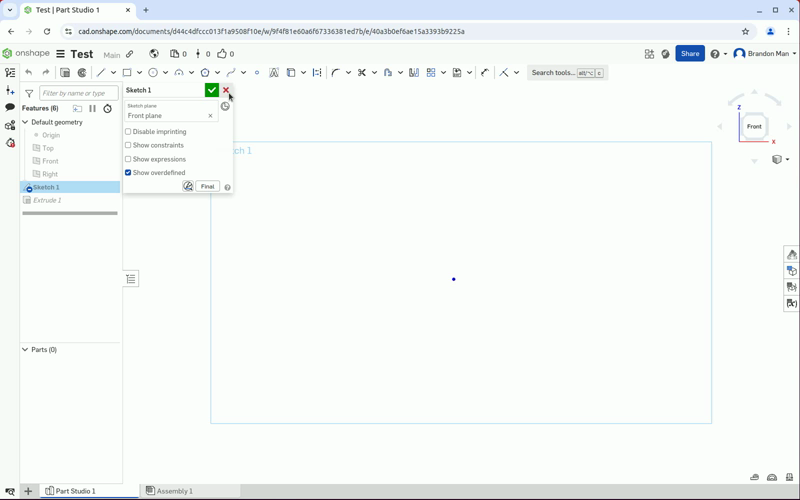
key(shift+s)
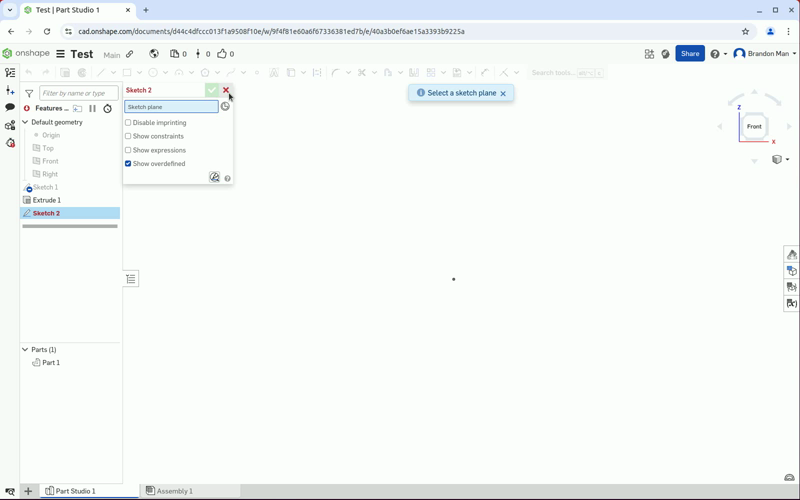
mouse_move(73, 163)
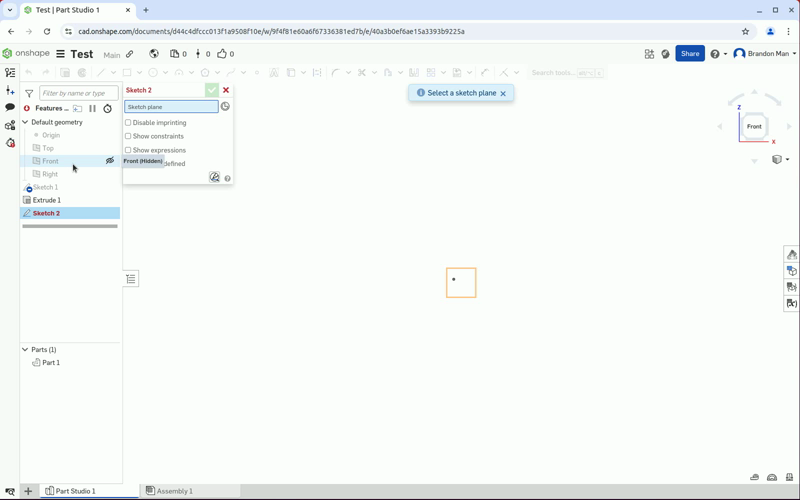
click(73, 163)
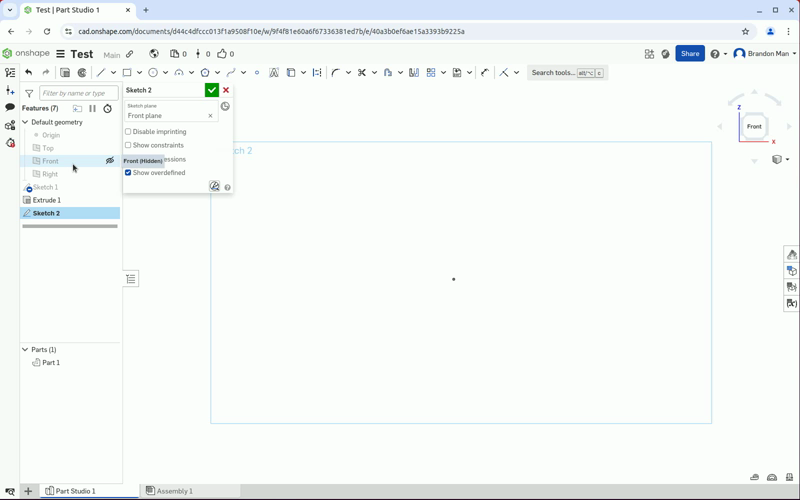
mouse_move(73, 352)
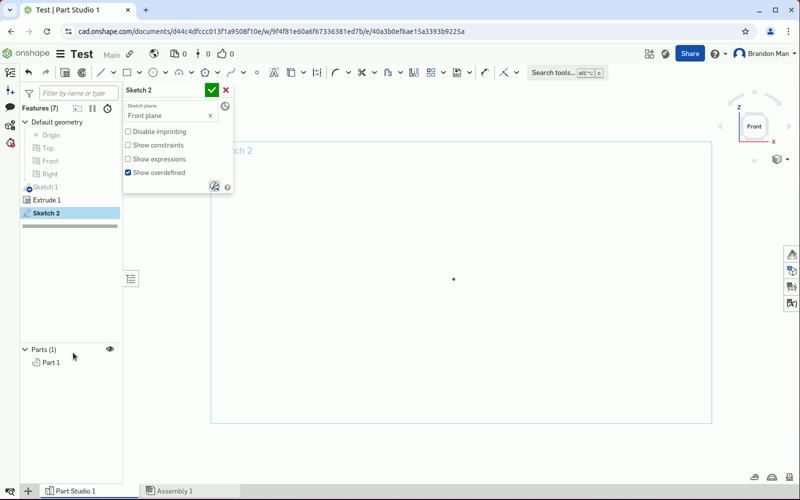
key(y)
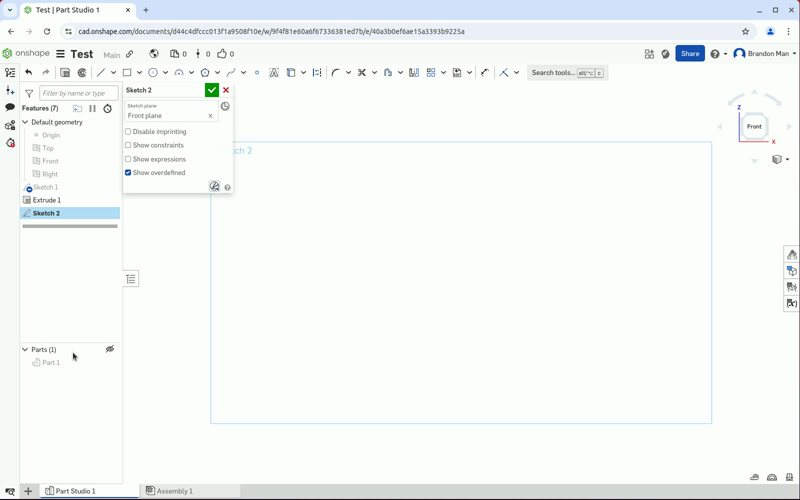
key(c)
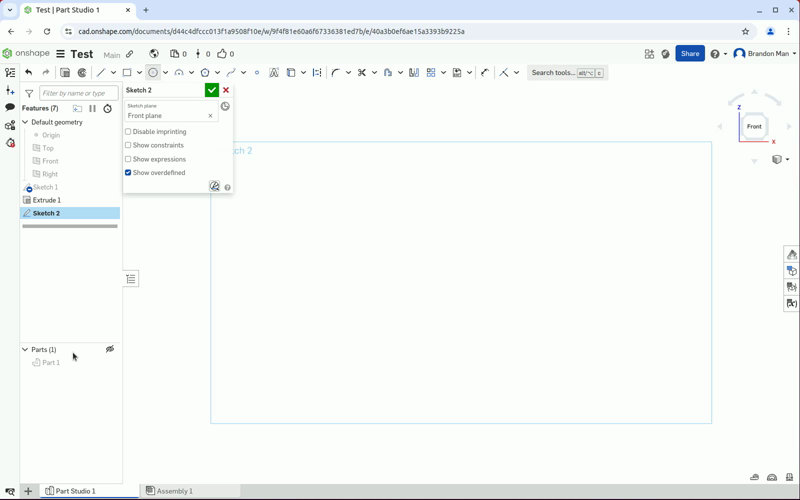
key_down(shift)
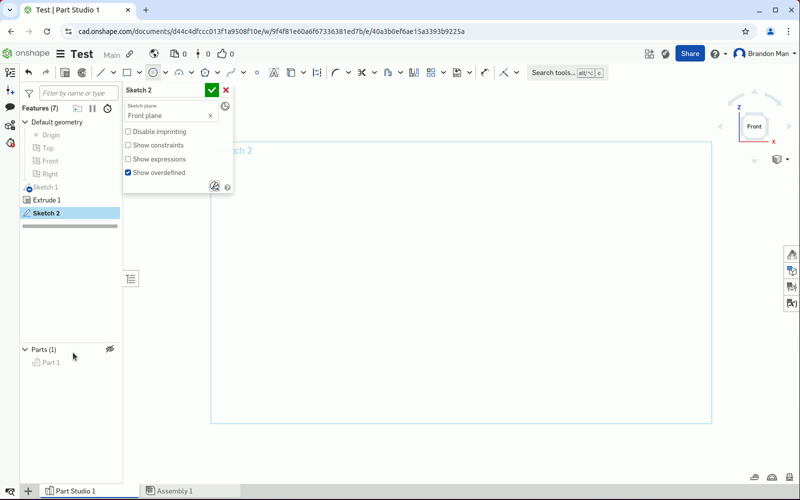
mouse_move(453, 279)
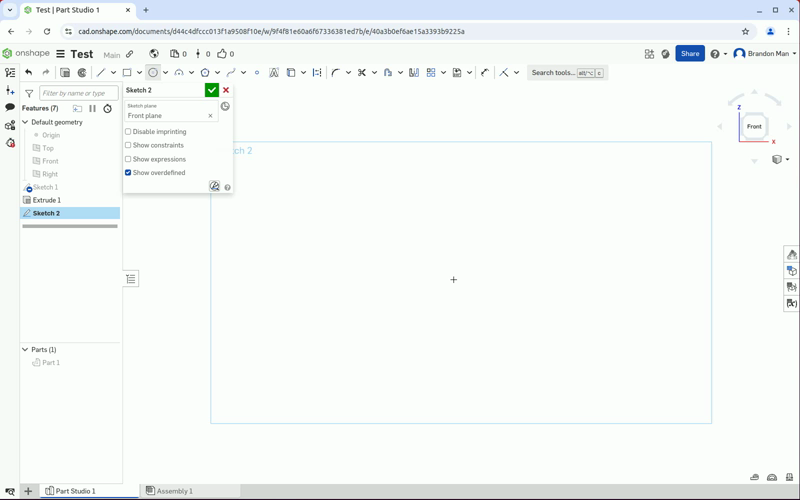
click(453, 279)
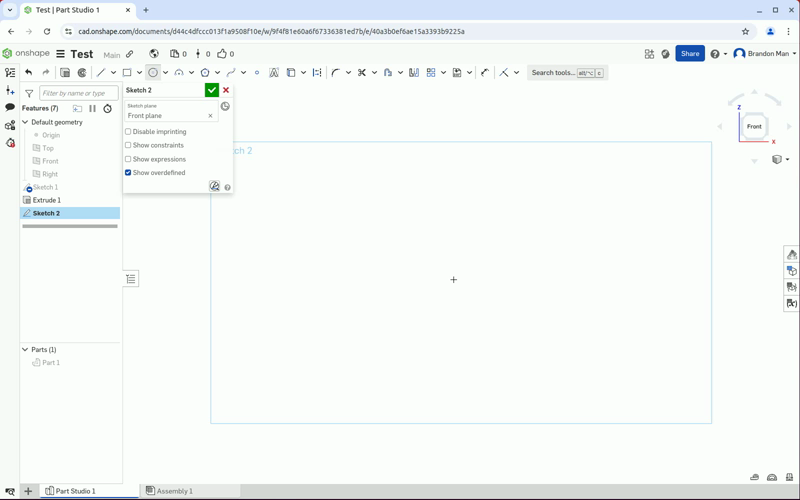
key_up(shift)
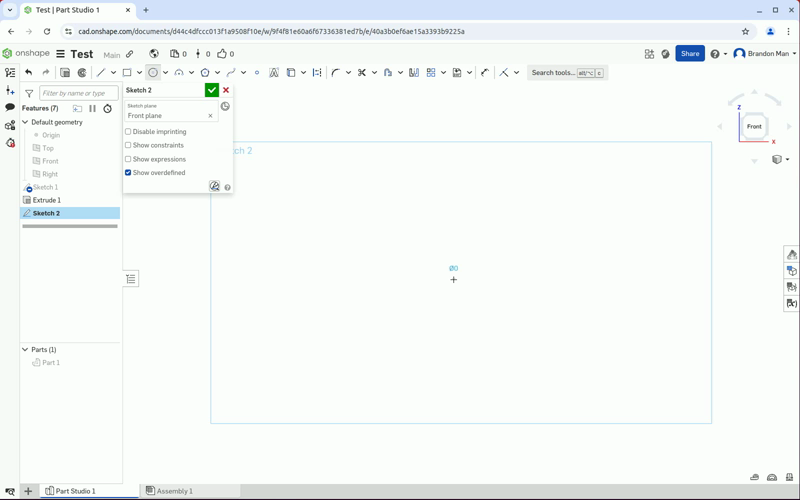
mouse_move(454, 279)
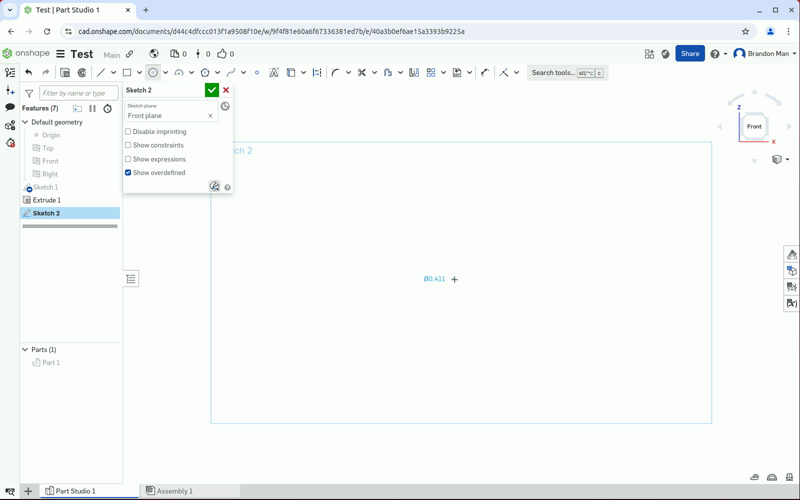
scroll(6)
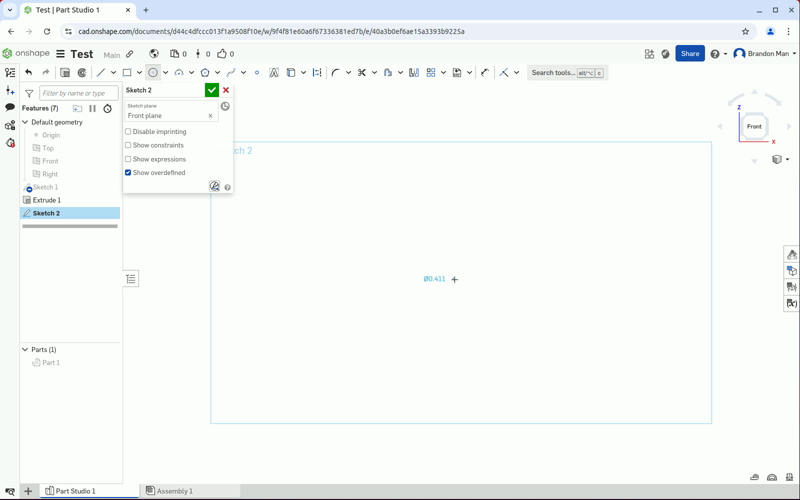
scroll(6)
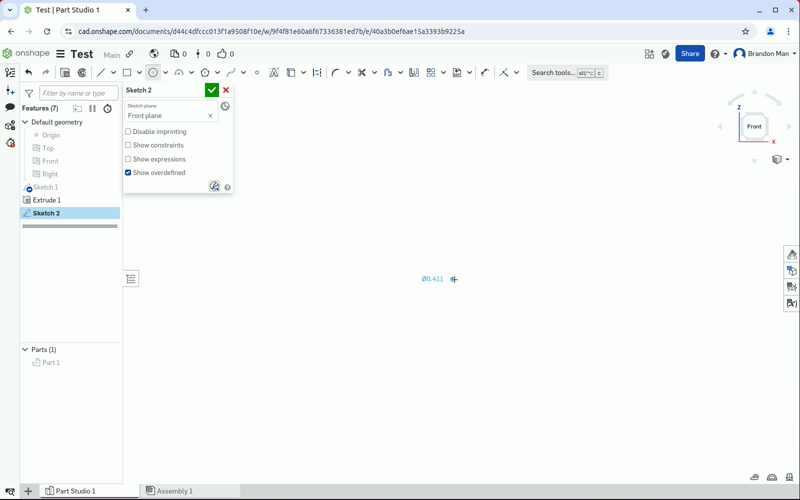
scroll(6)
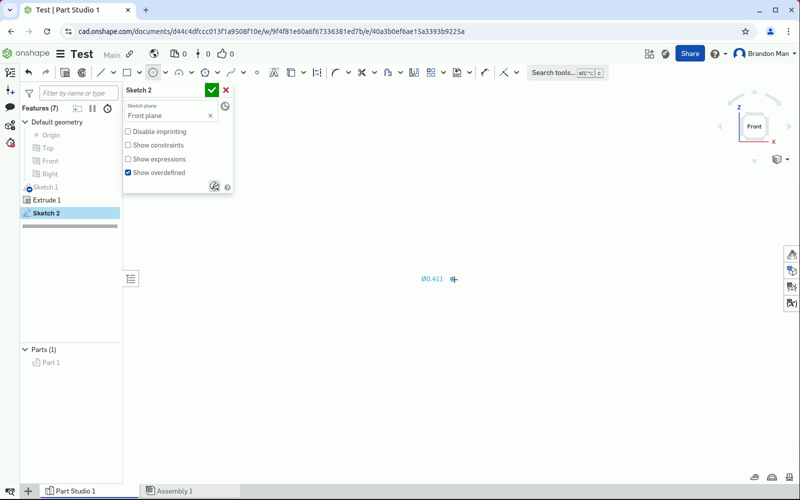
scroll(6)
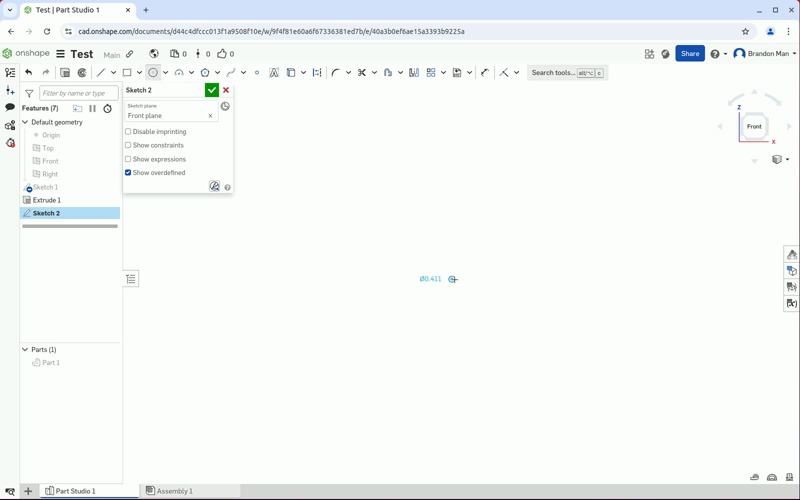
scroll(6)
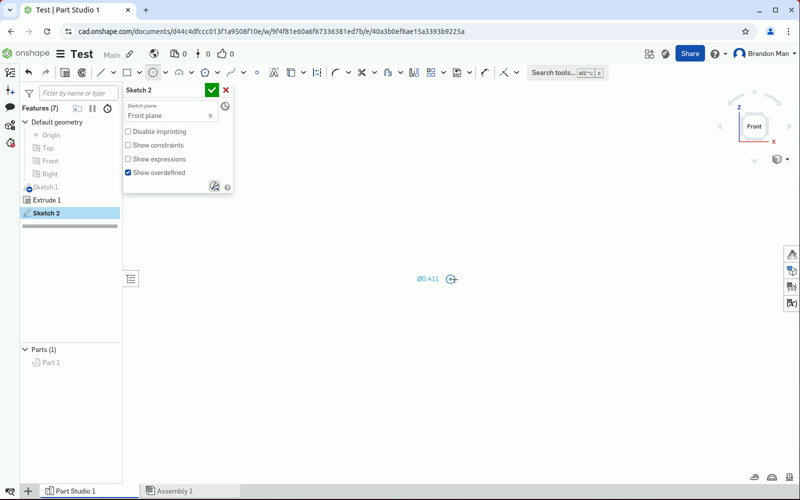
scroll(6)
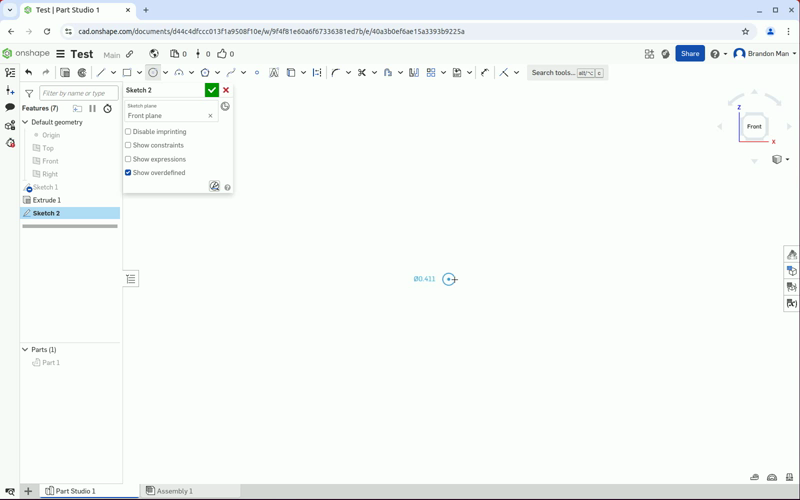
scroll(6)
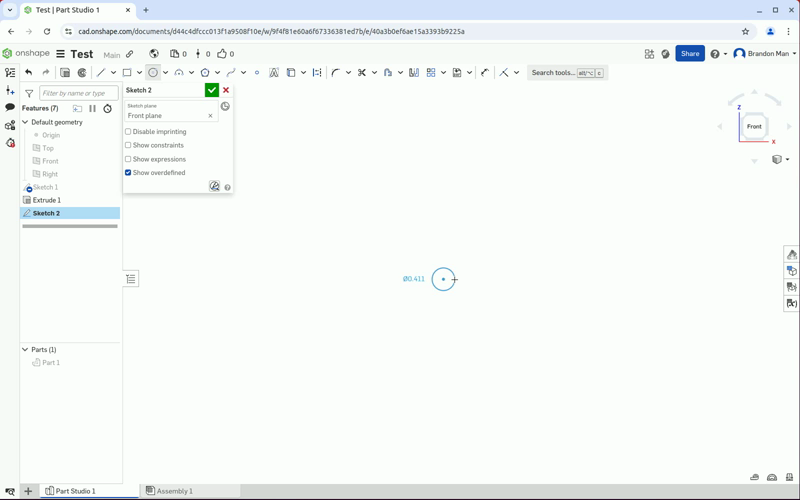
click(454, 279)
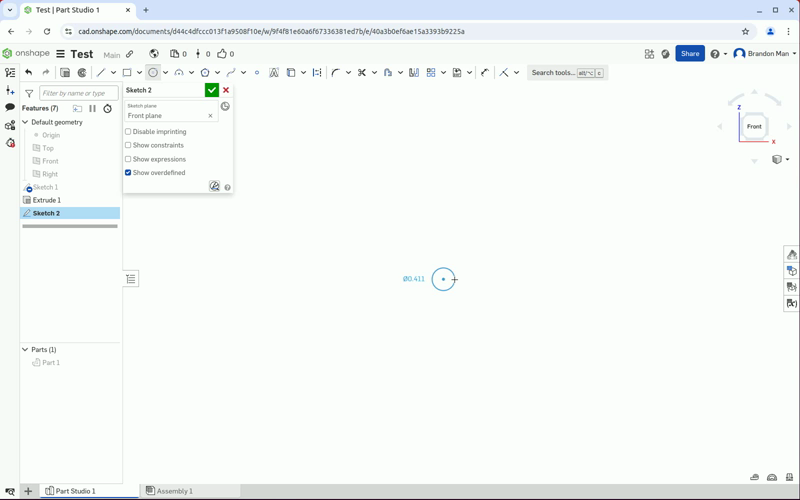
scroll(-6)
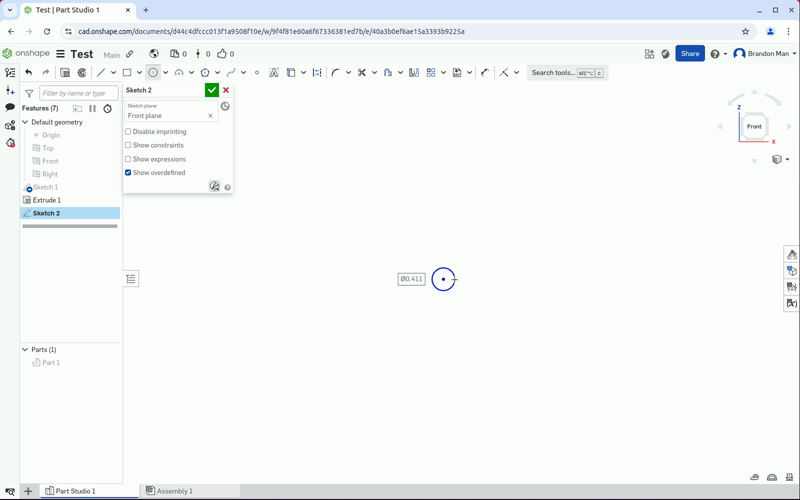
scroll(-6)
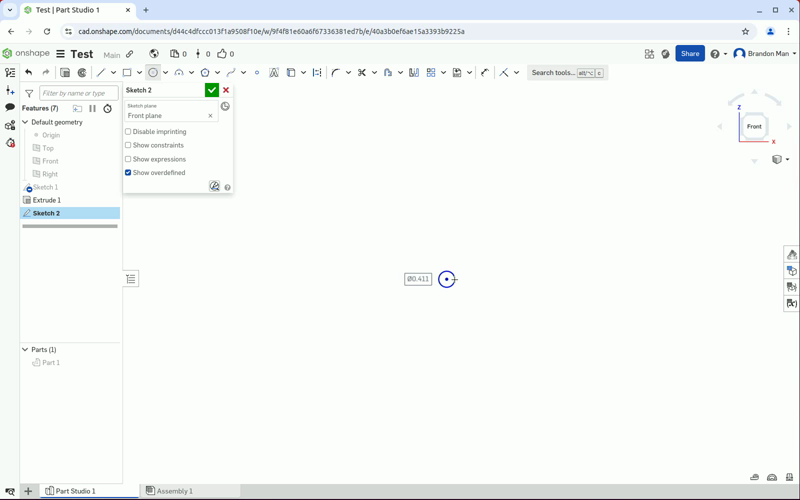
scroll(-6)
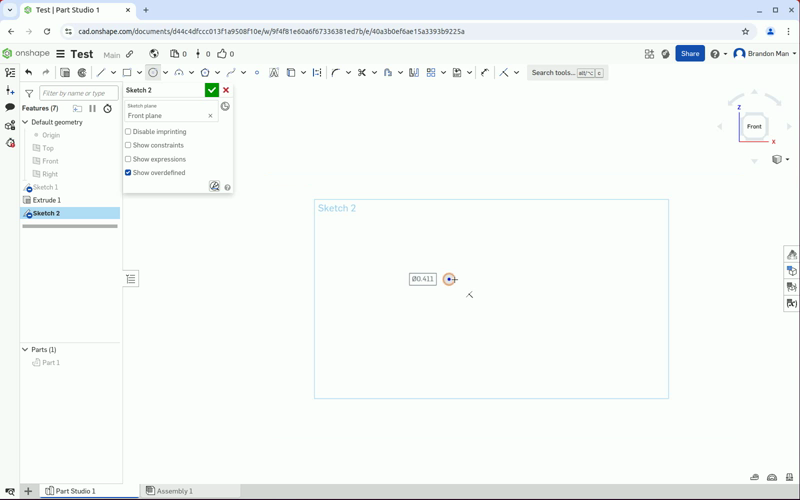
scroll(-6)
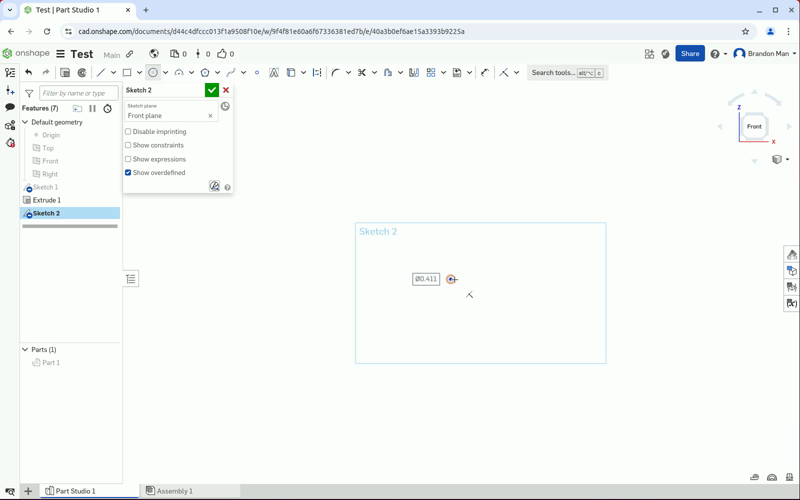
scroll(-6)
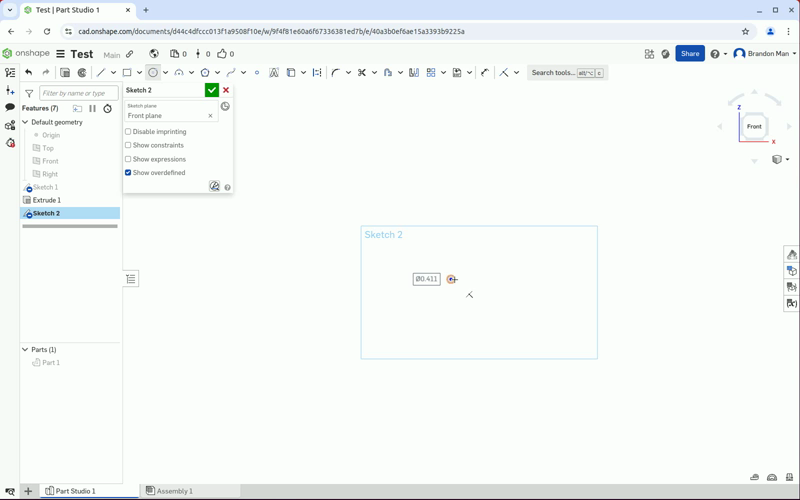
scroll(-6)
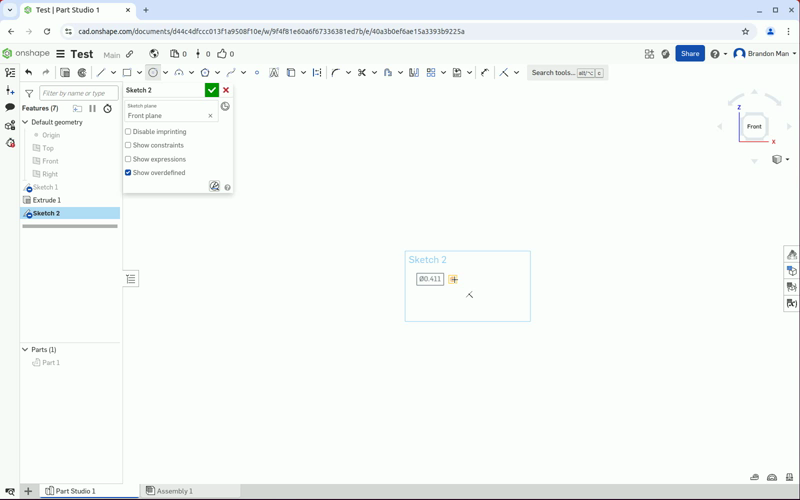
scroll(-6)
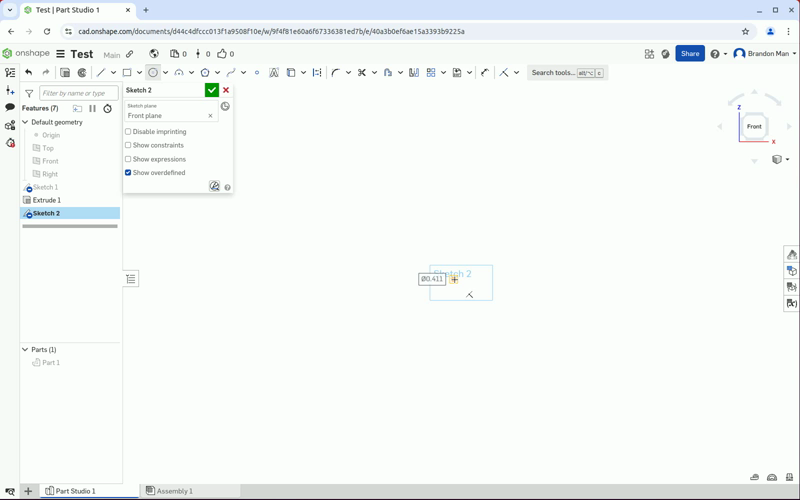
key(esc)
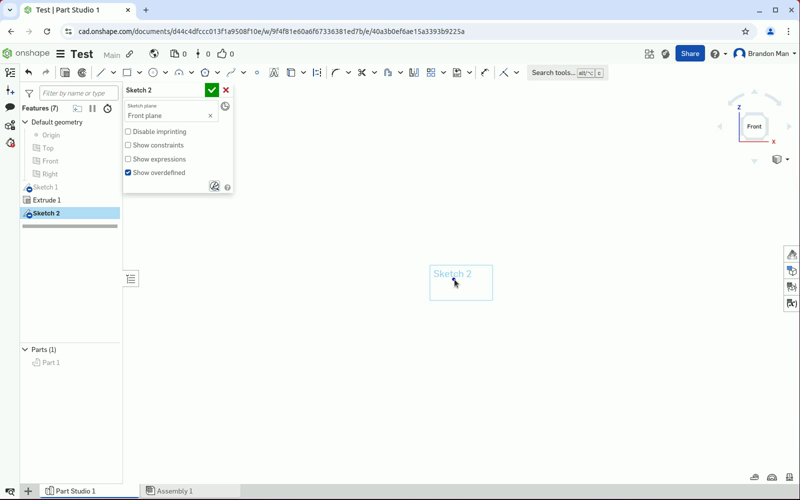
mouse_move(453, 278)
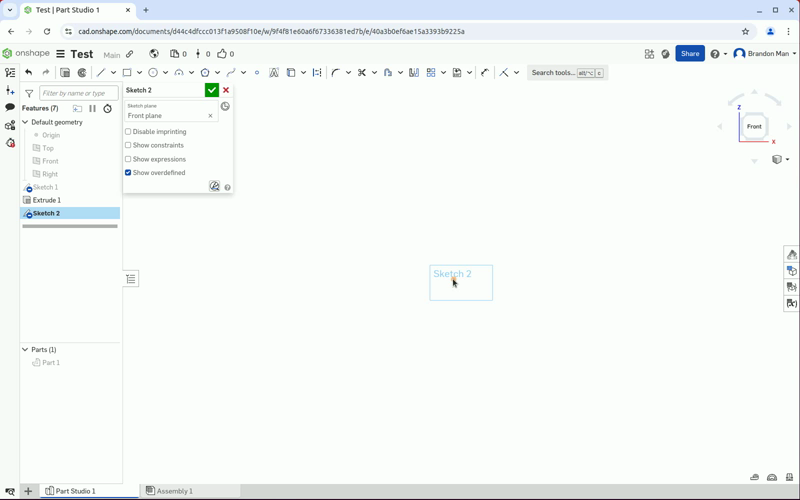
scroll(6)
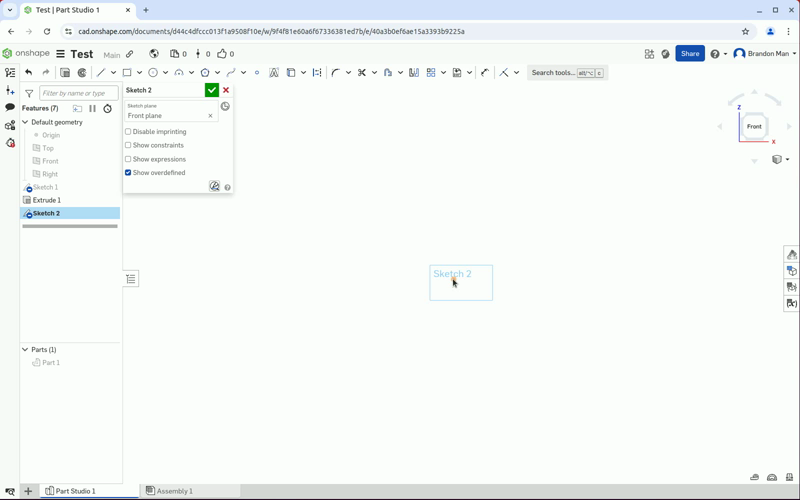
scroll(6)
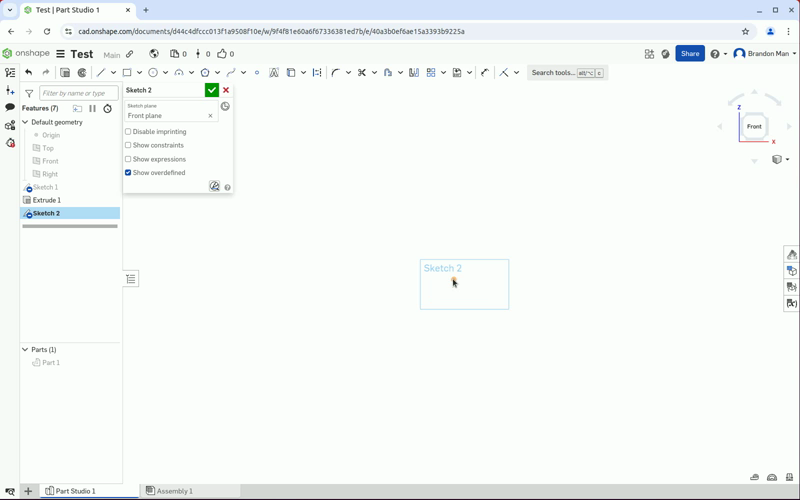
scroll(6)
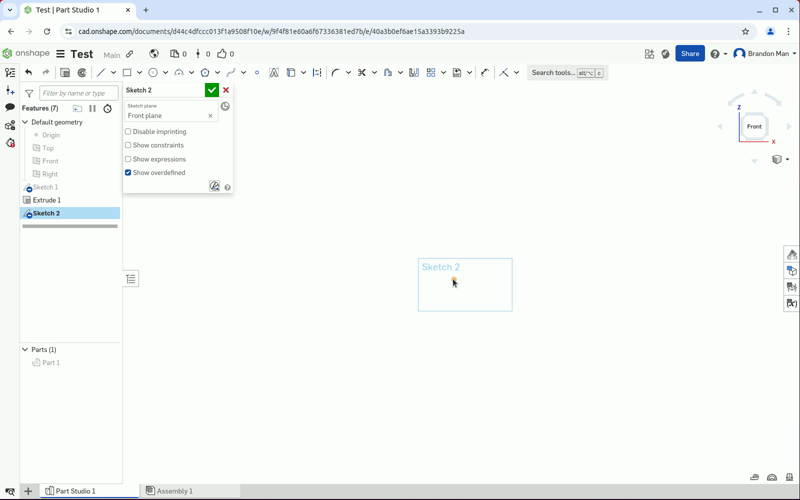
scroll(6)
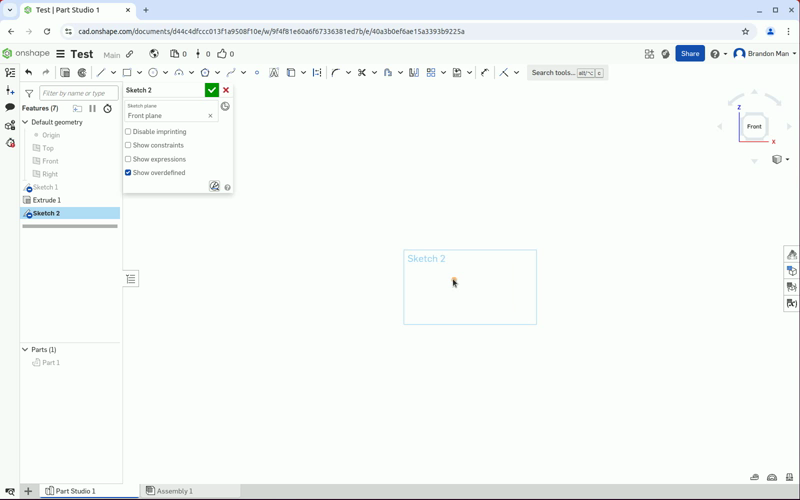
scroll(6)
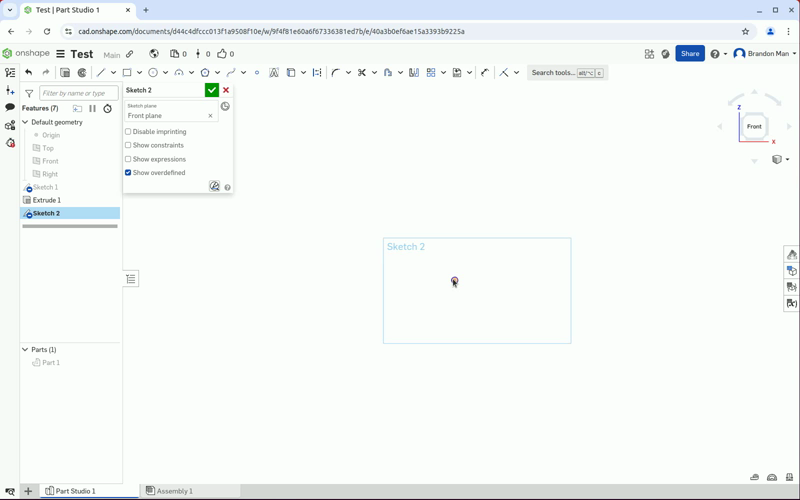
scroll(6)
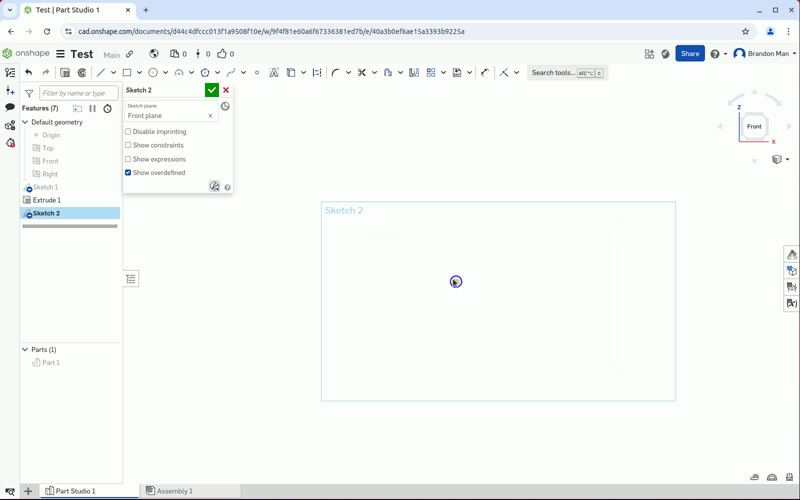
scroll(6)
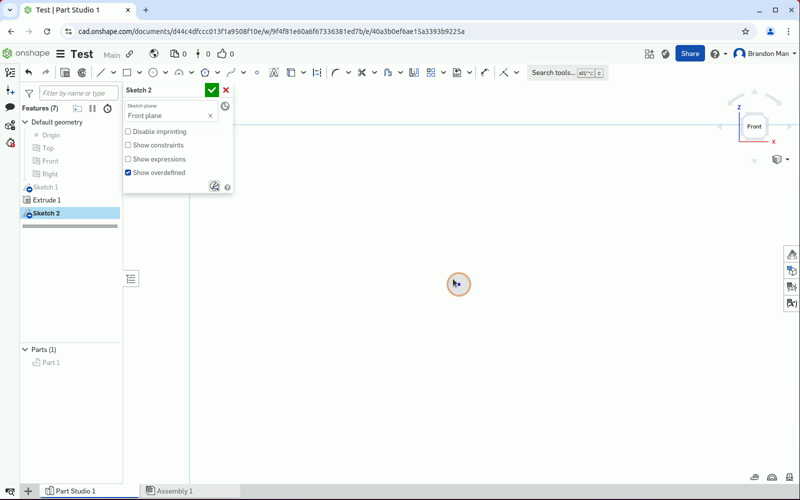
click(453, 278)
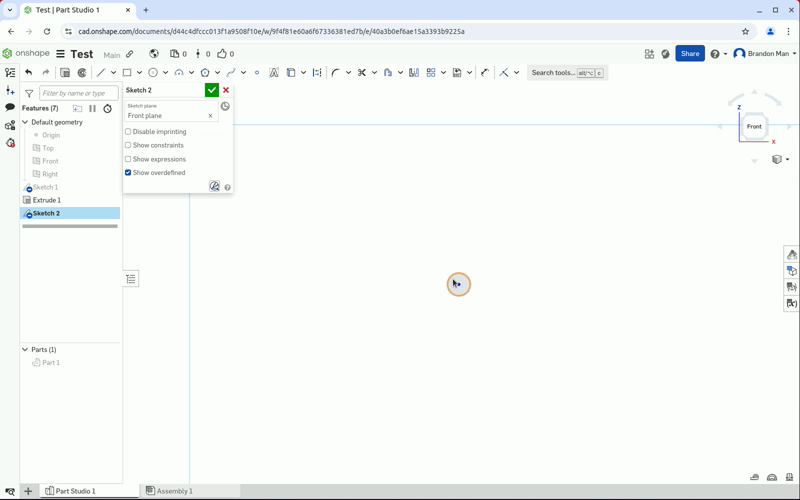
scroll(-6)
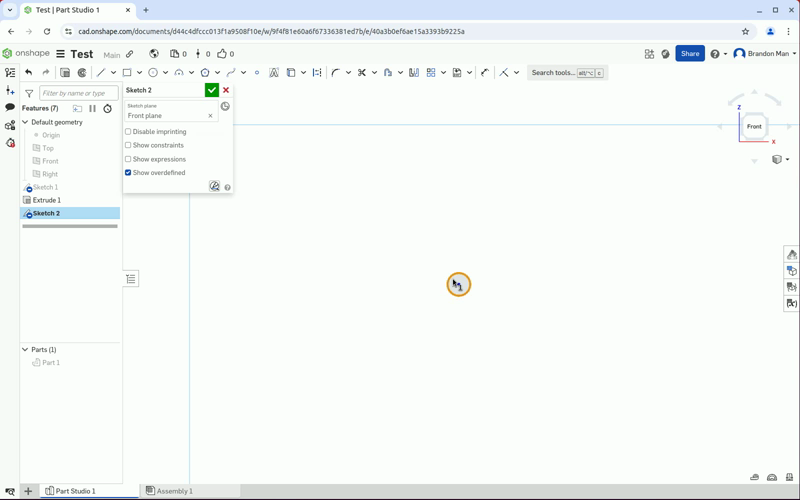
scroll(-6)
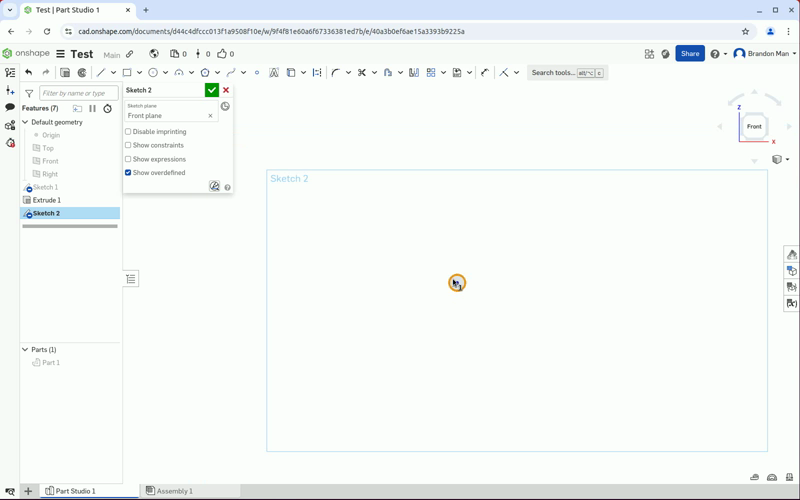
scroll(-6)
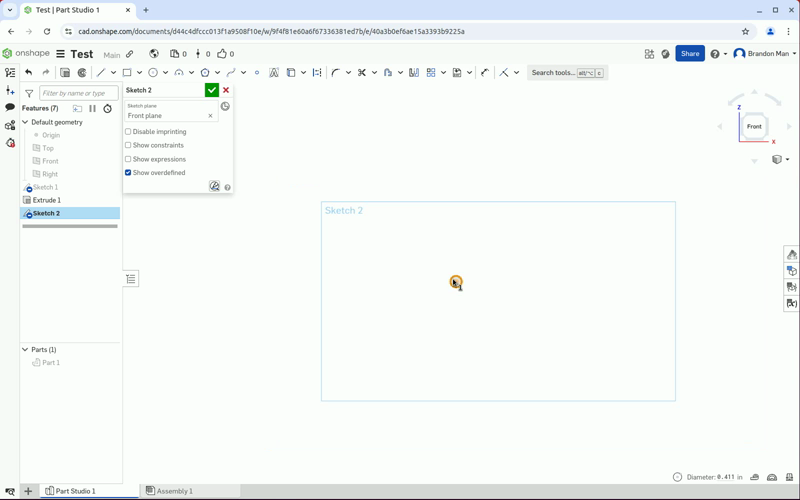
scroll(-6)
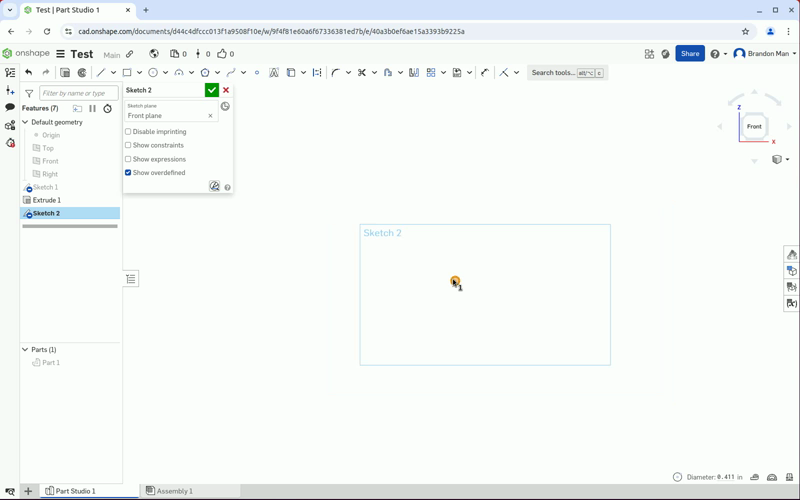
scroll(-6)
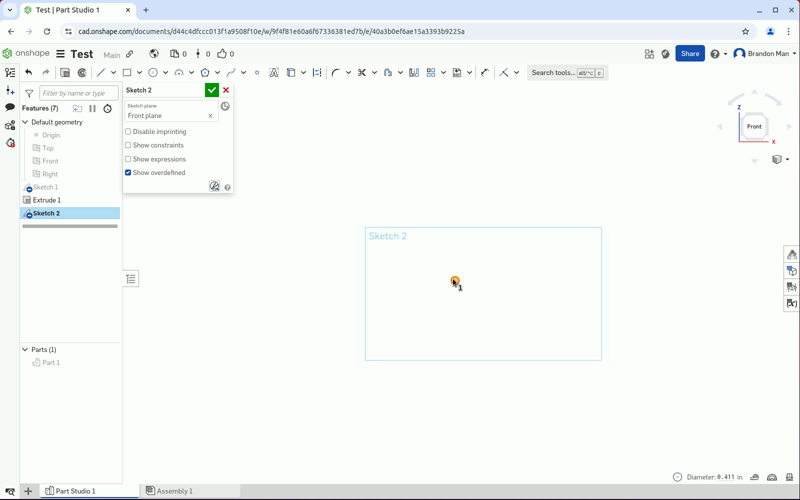
scroll(-6)
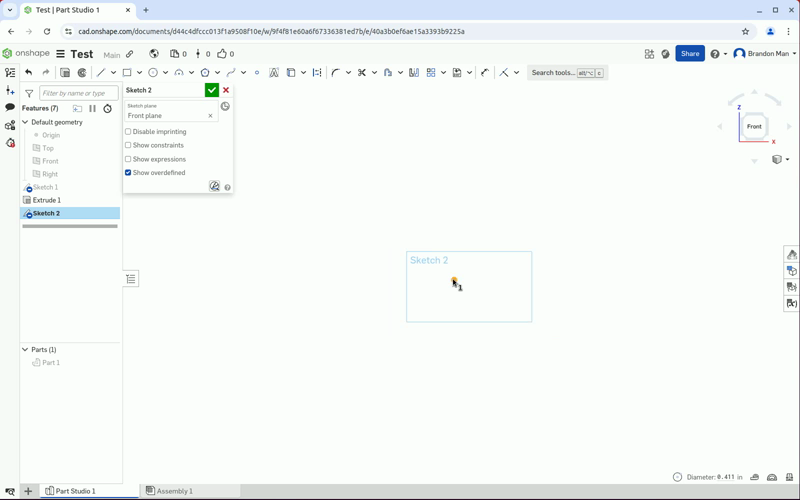
scroll(-6)
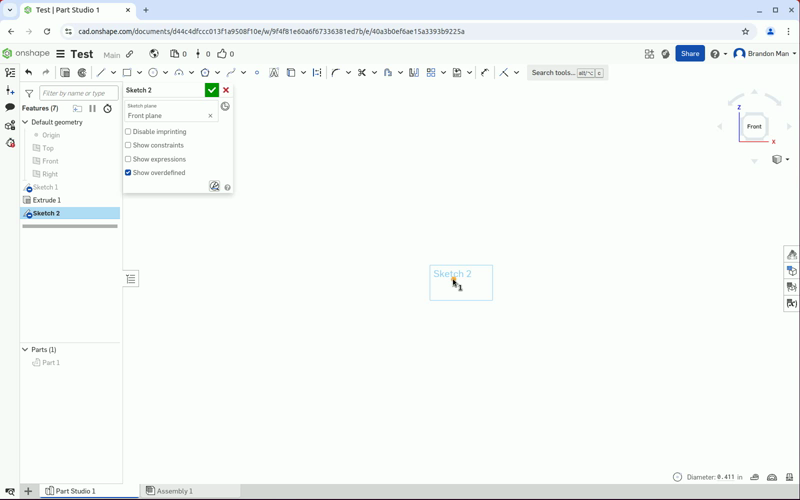
mouse_move(73, 352)
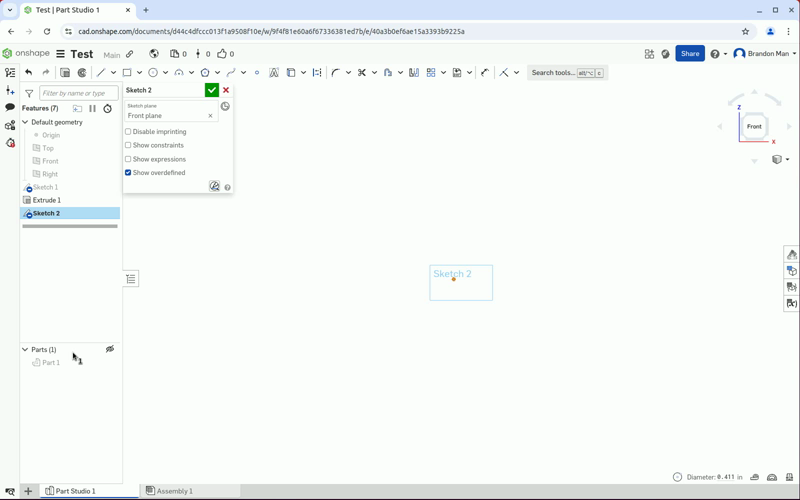
key(shift+y)
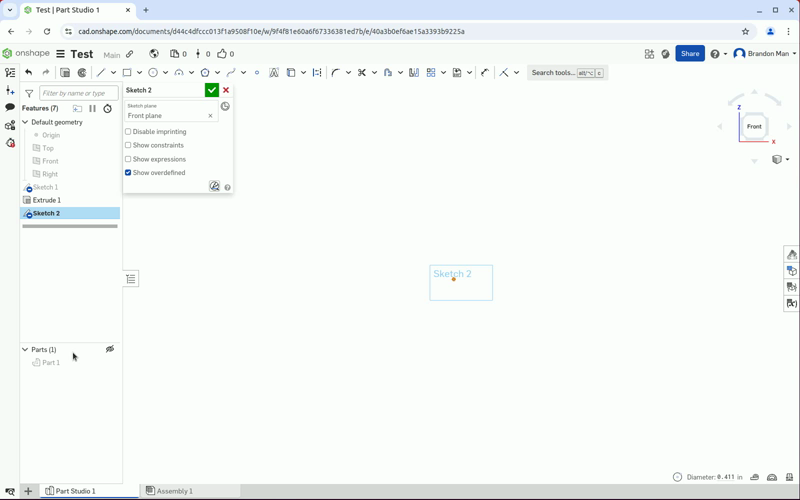
key(shift+e)
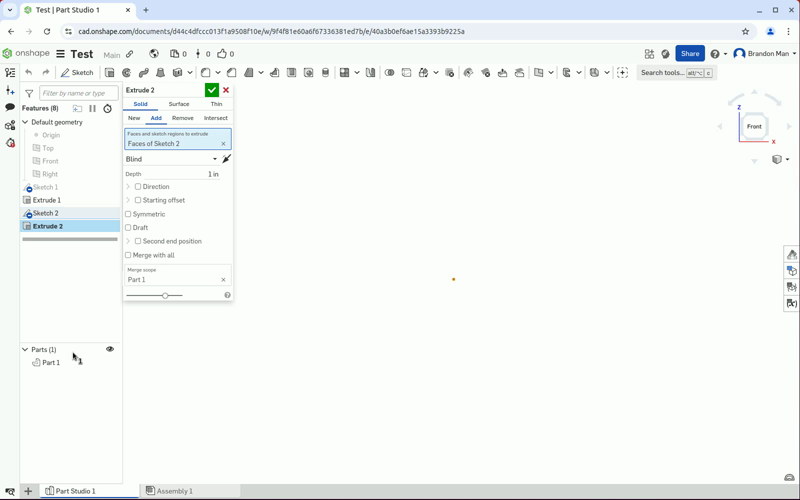
mouse_move(143, 106)
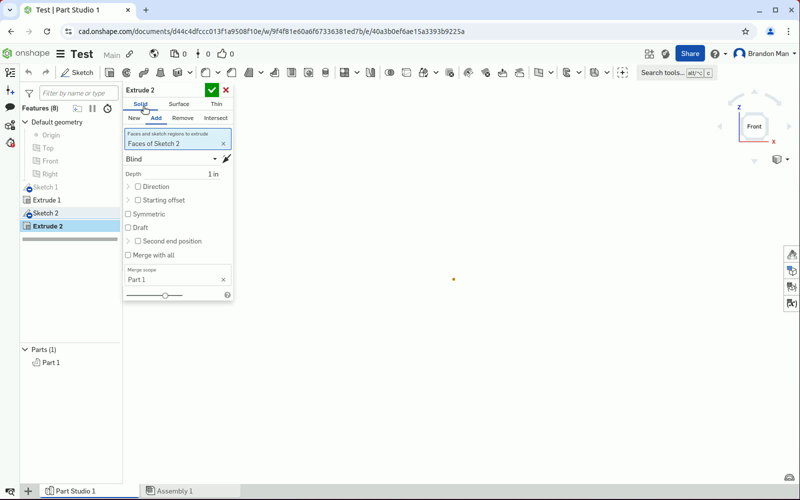
click(143, 106)
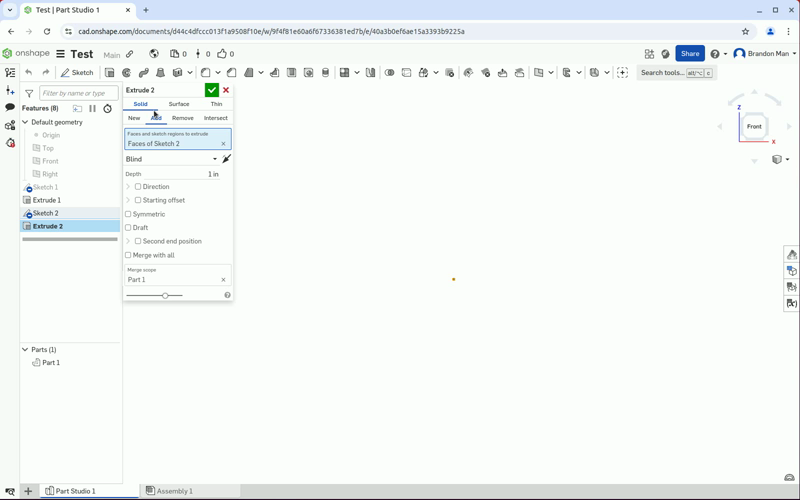
mouse_move(186, 120)
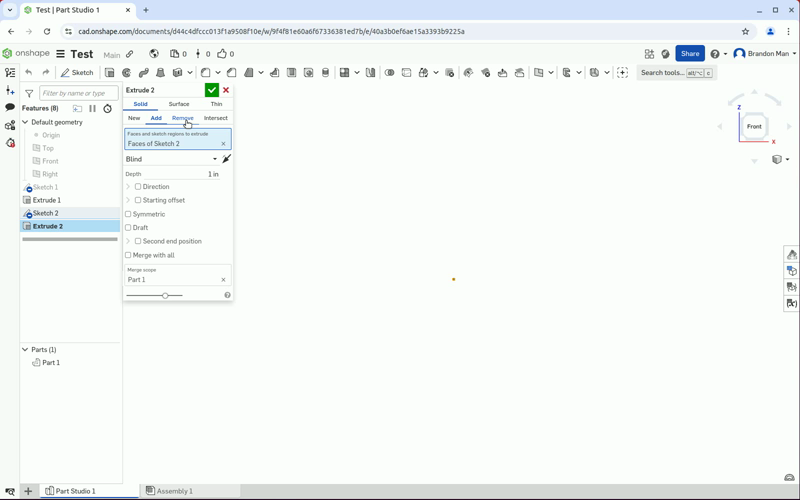
click(186, 120)
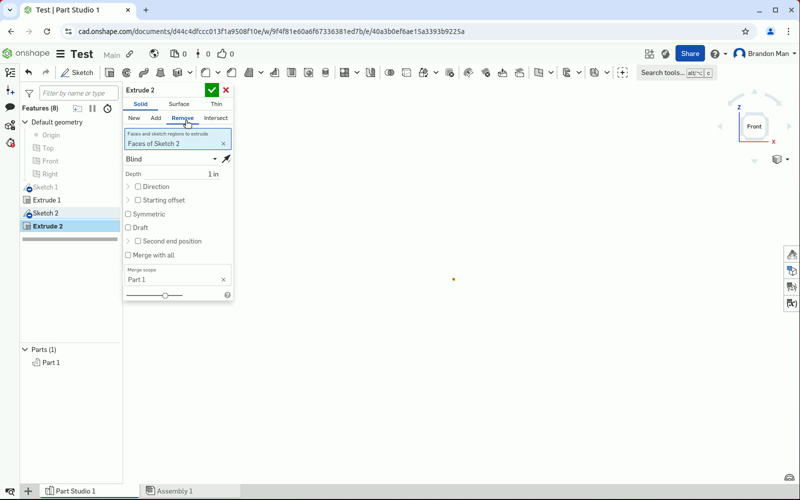
key(tab, 4)
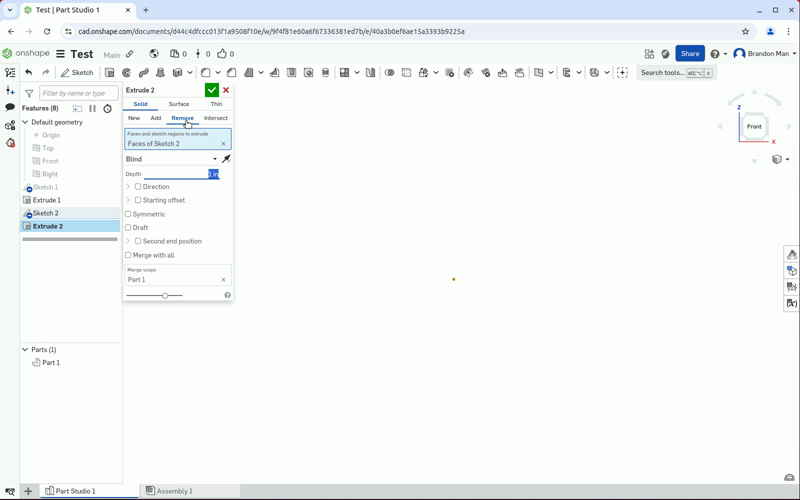
text(28.885)
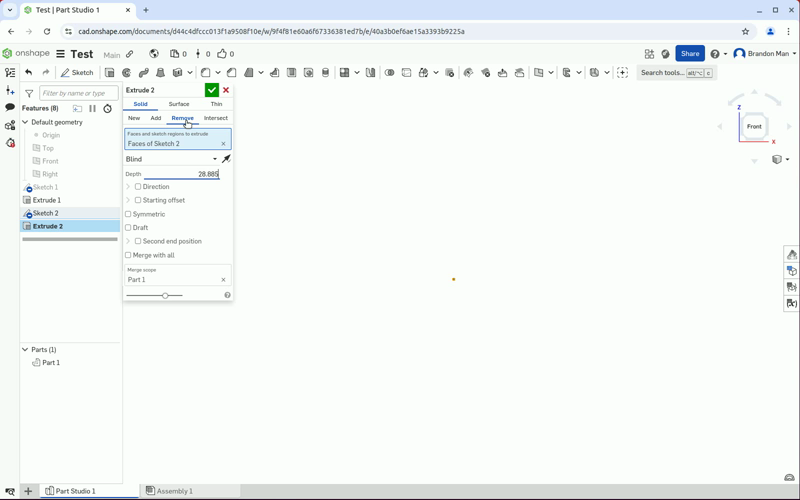
key(tab, 6)
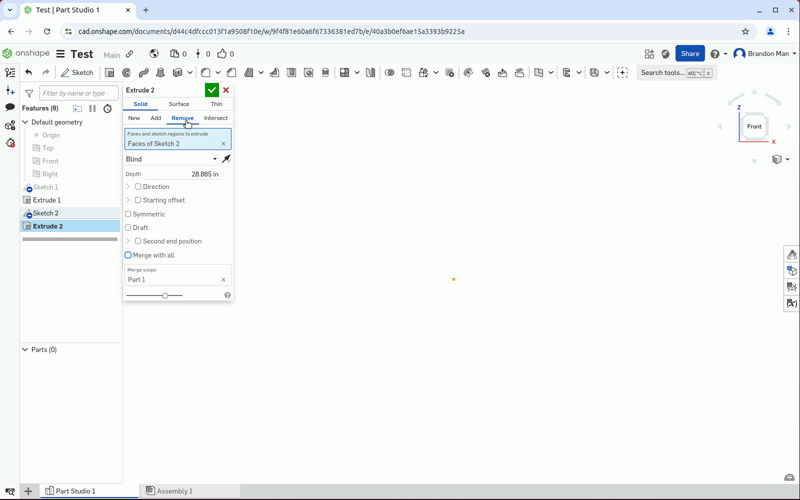
key(space)
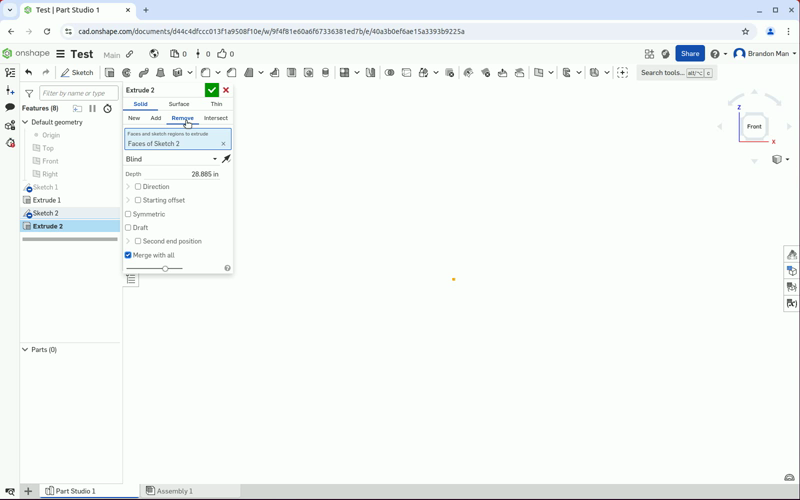
key(enter)
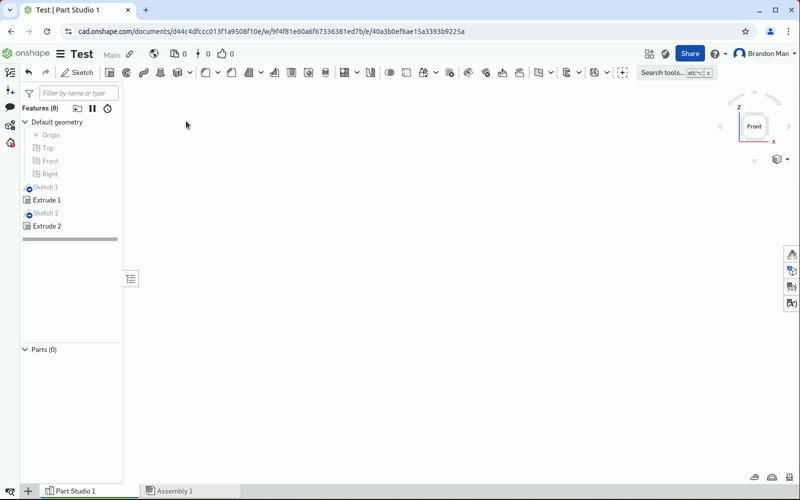
key(shift+h)
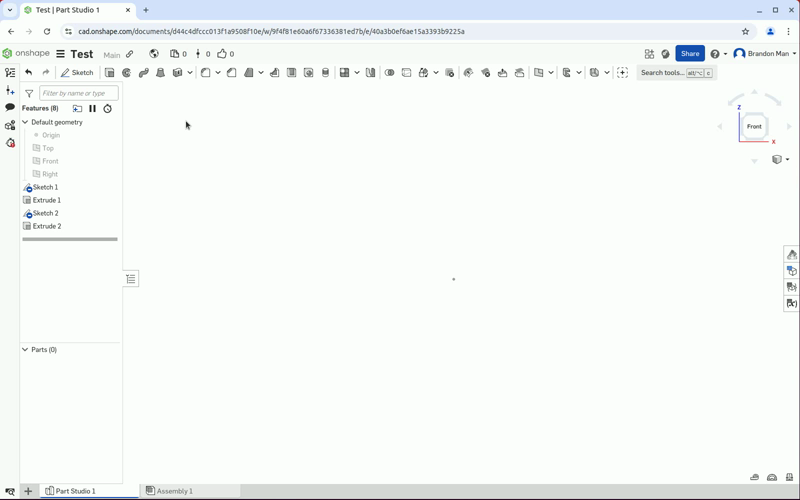
key(shift+h)
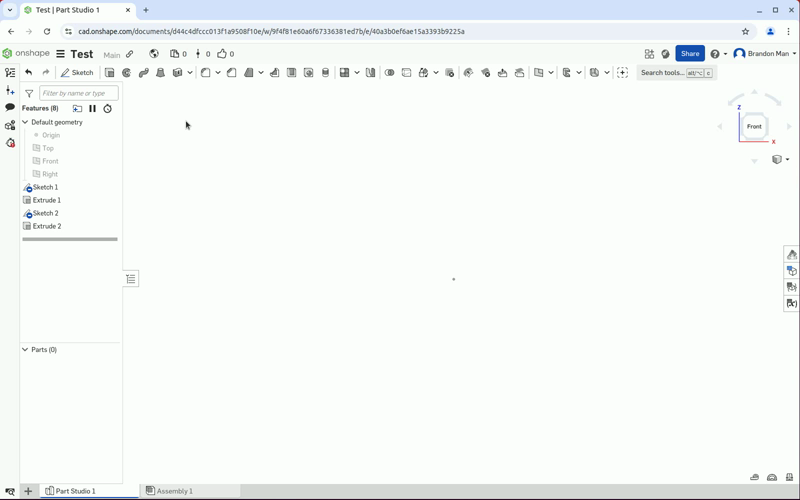
key(shift+7)
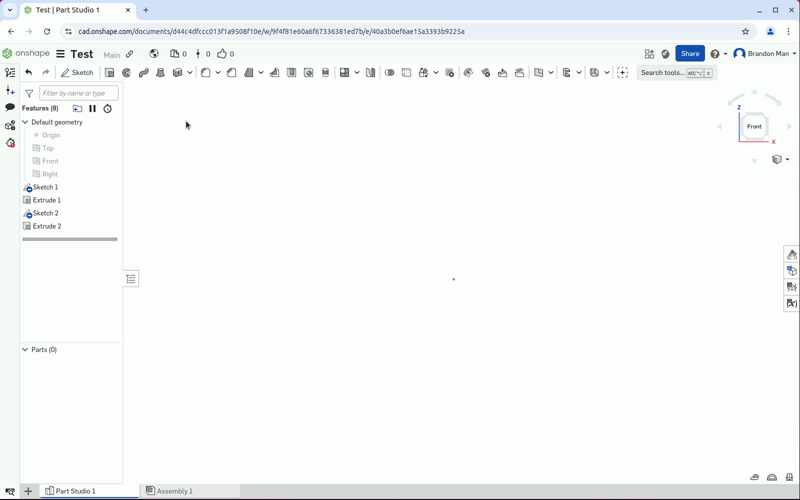
key(left, 2)
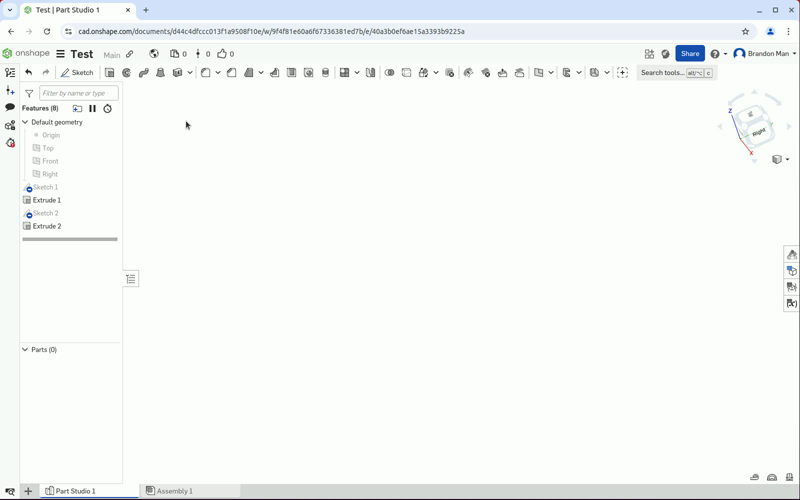
key(down, 2)
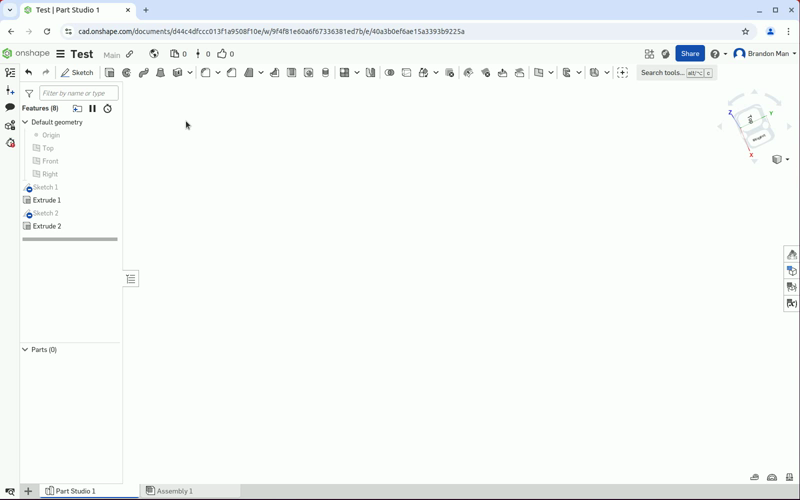
key(up, 2)
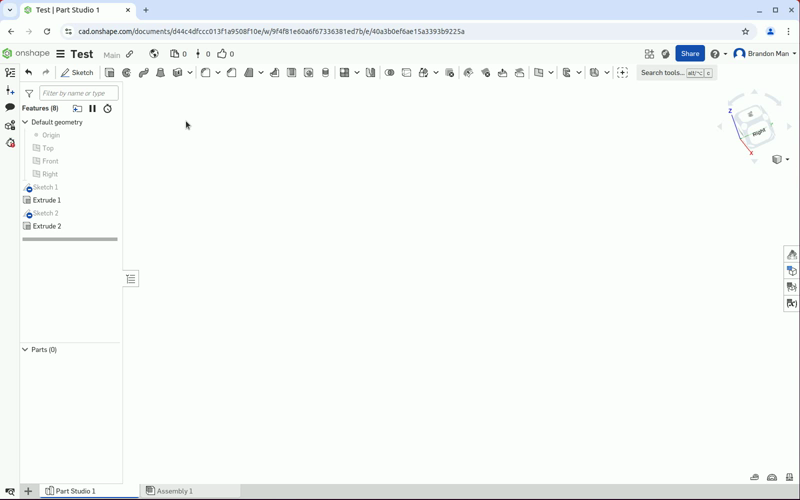
key(right, 2)
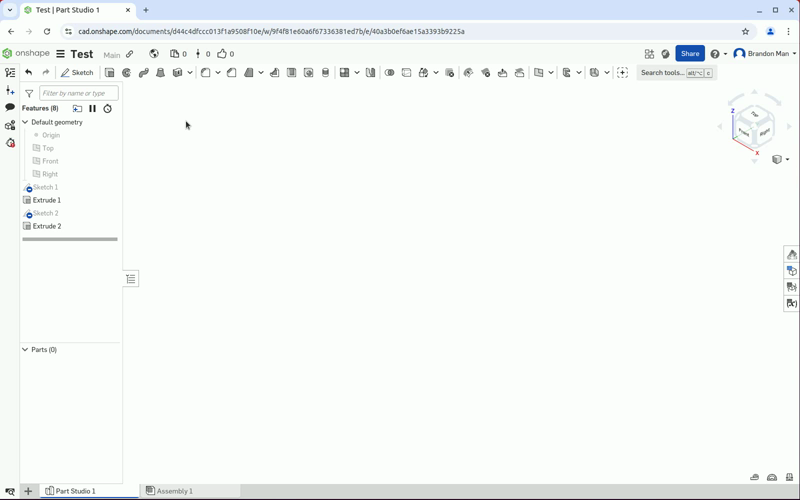
mouse_move(73, 189)
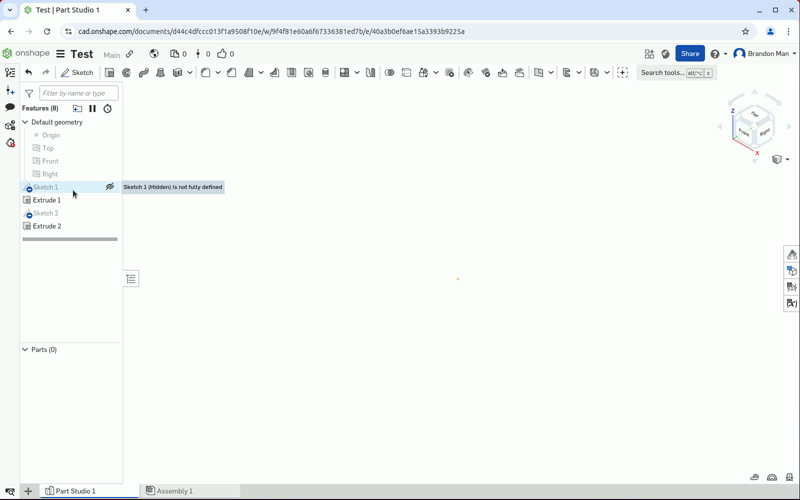
click(73, 189)